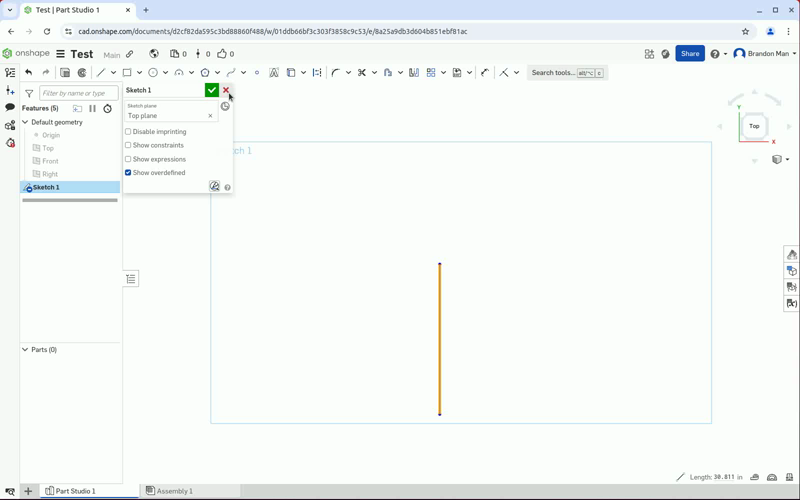
key(shift+h)
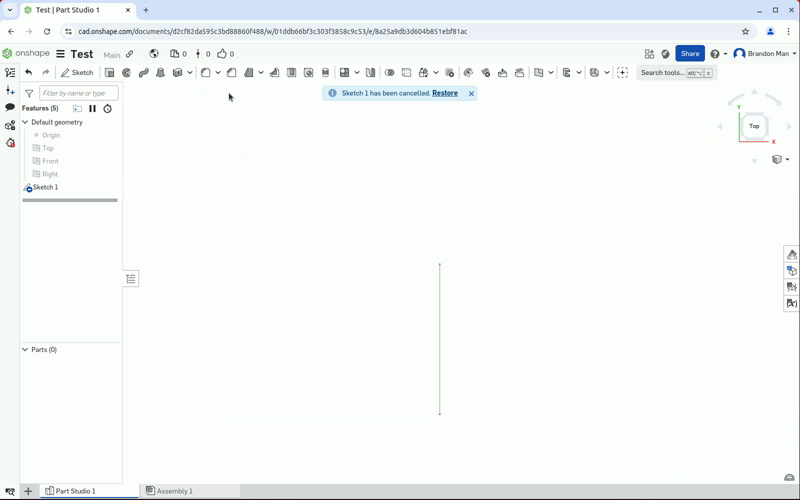
mouse_move(73, 352)
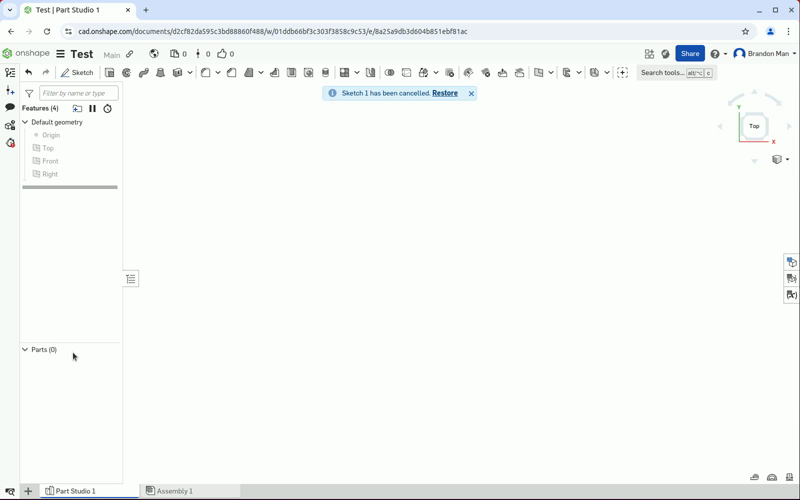
key(y)
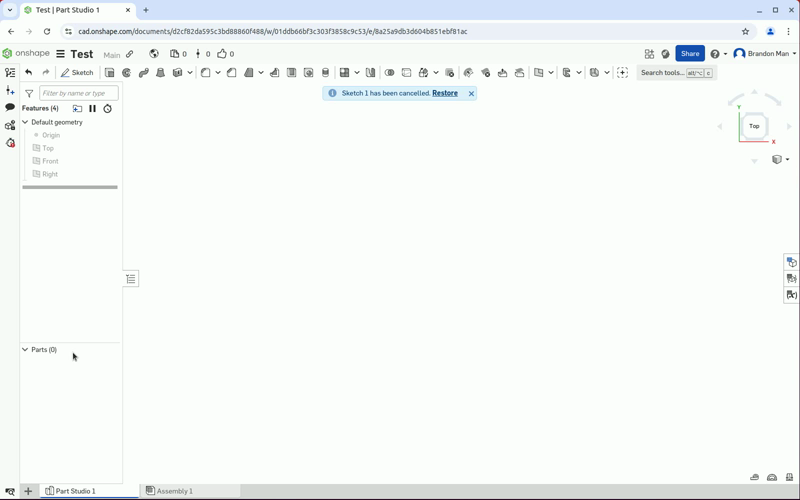
key(shift+p)
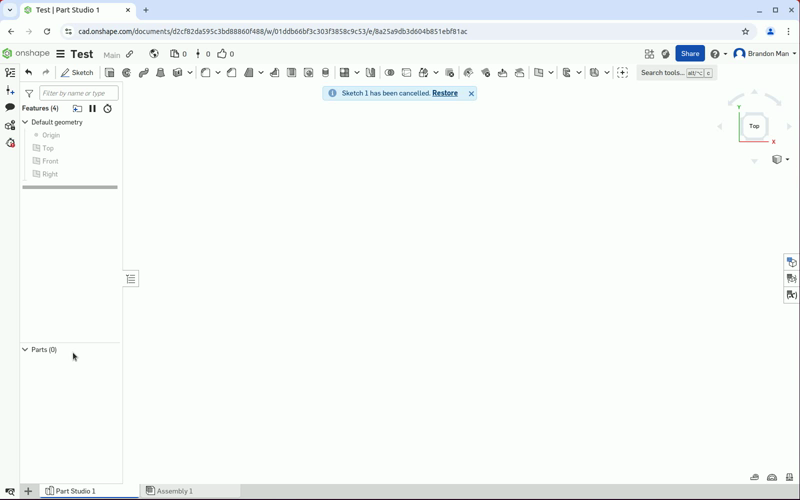
key(space)
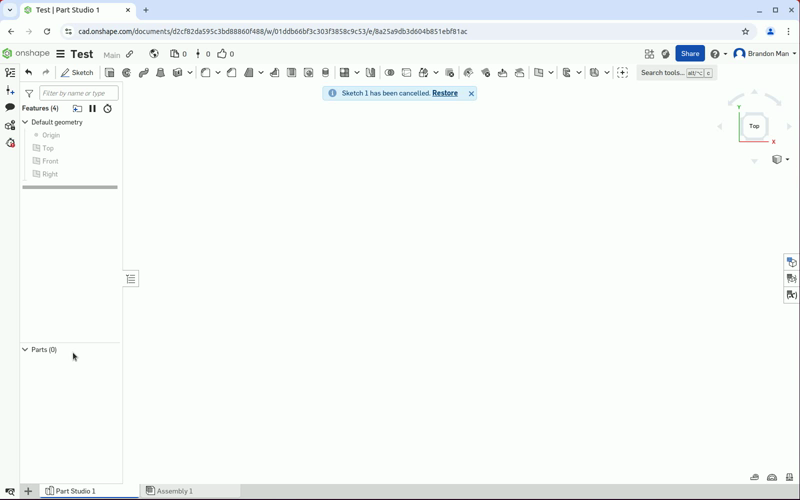
key_down(shift)
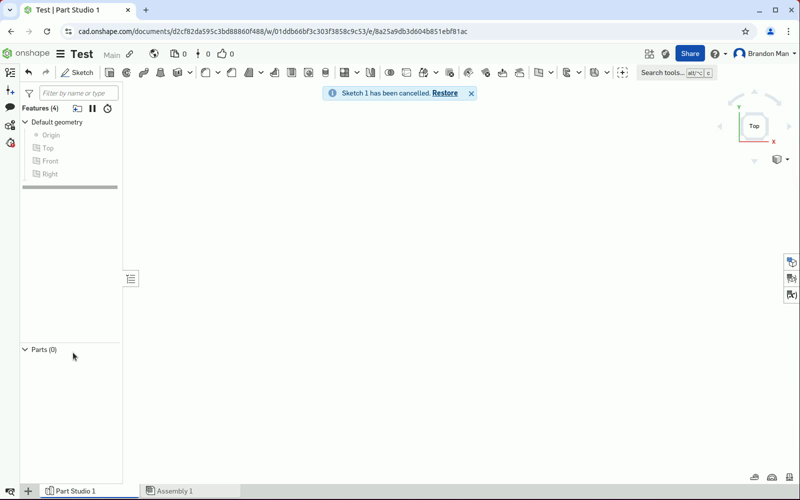
key(up)
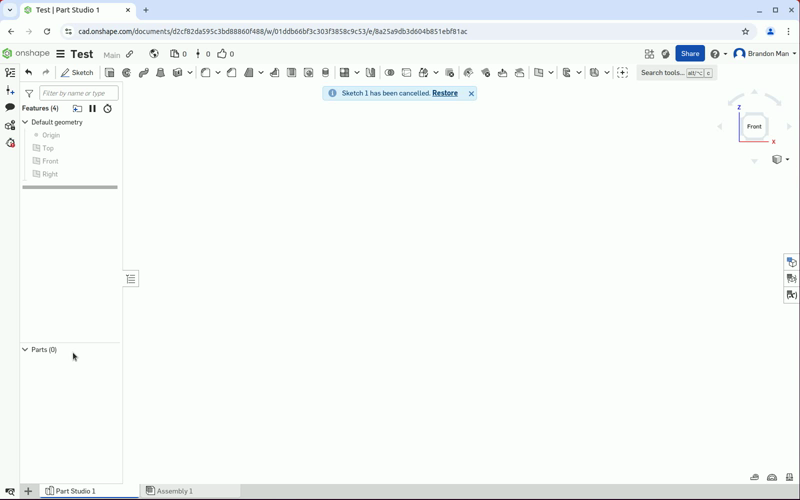
key_up(shift)
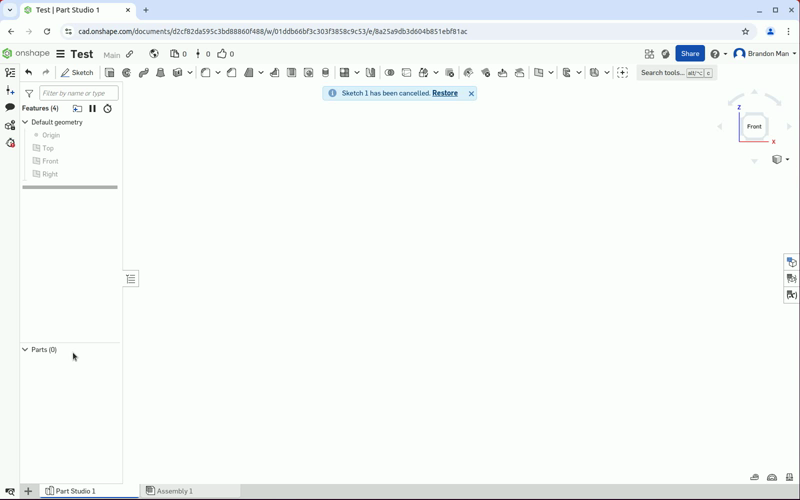
mouse_move(73, 352)
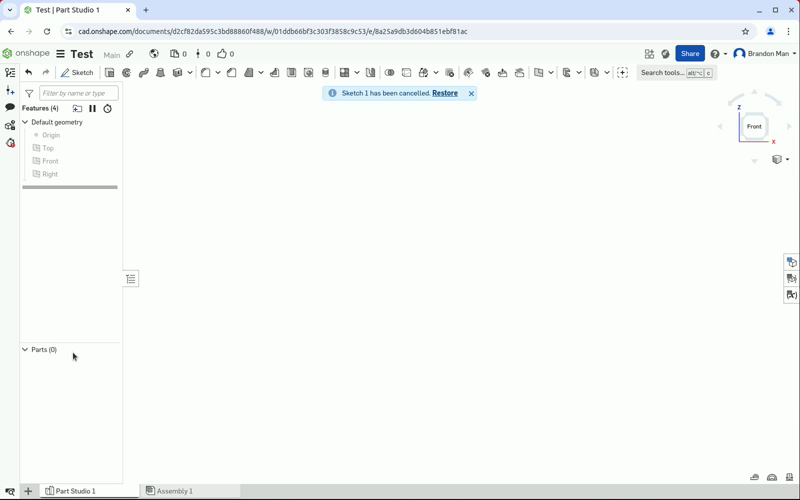
key(shift+y)
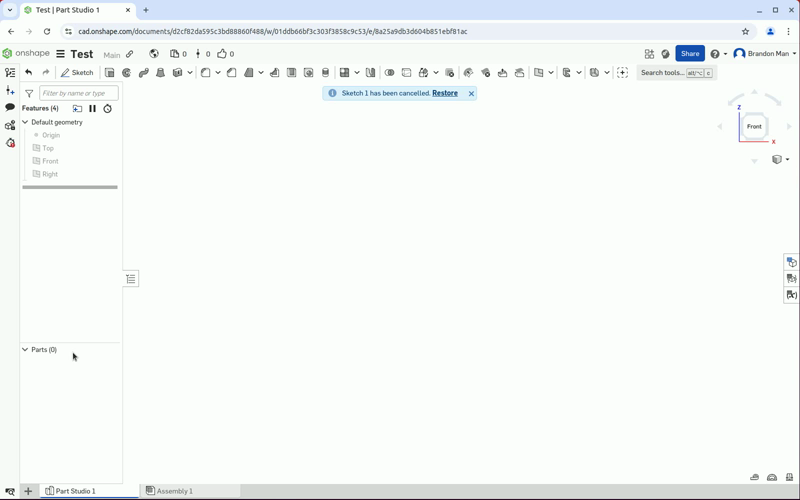
key(shift+s)
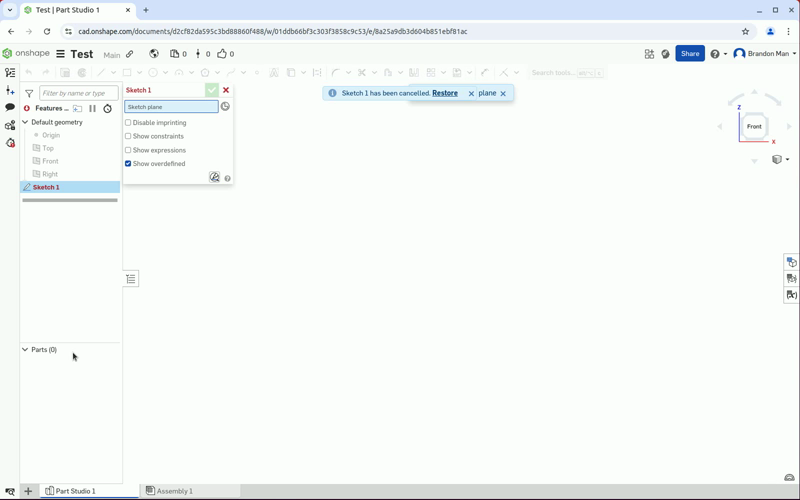
mouse_move(73, 163)
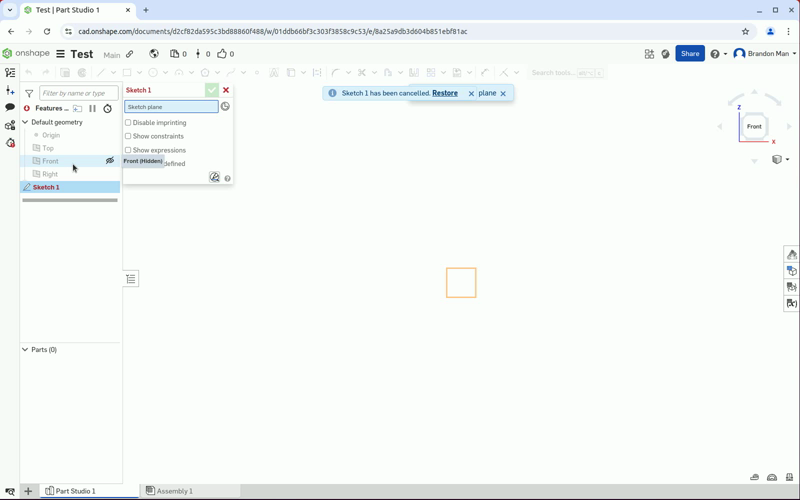
click(73, 163)
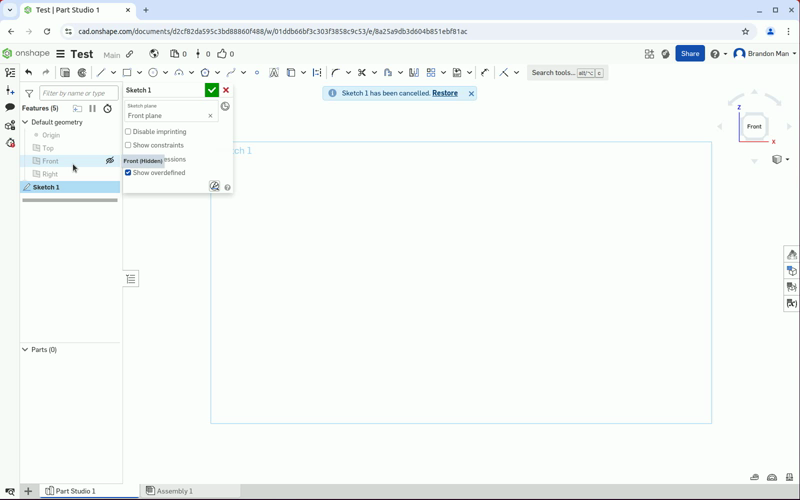
mouse_move(73, 352)
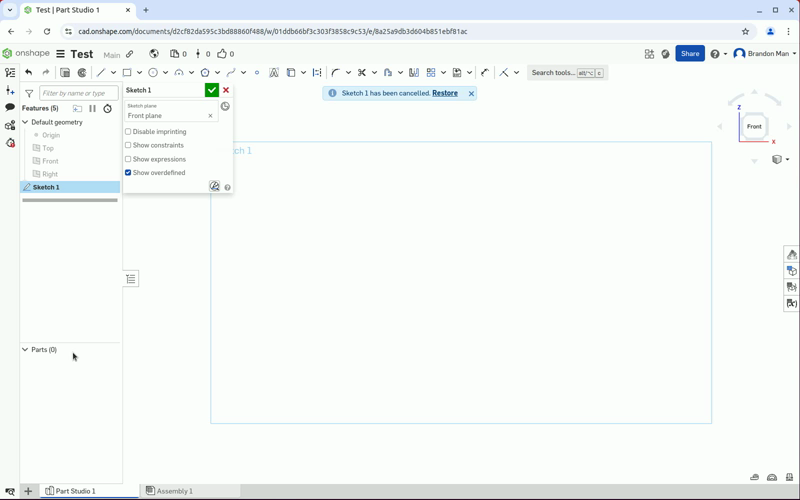
key(y)
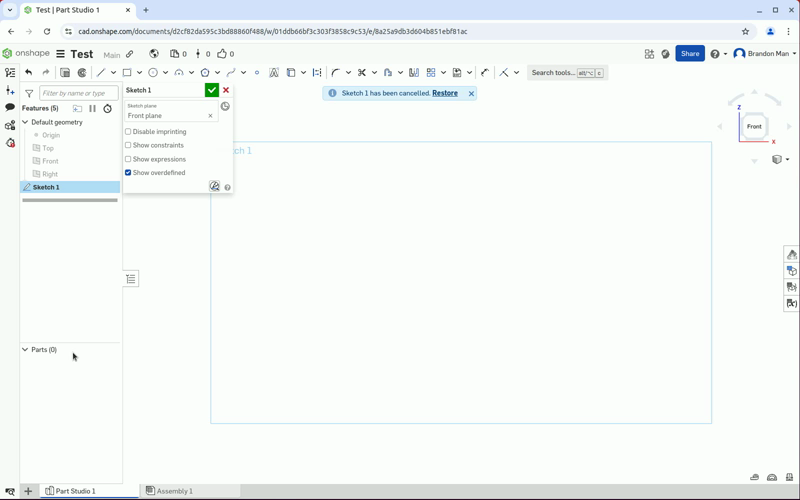
key(l)
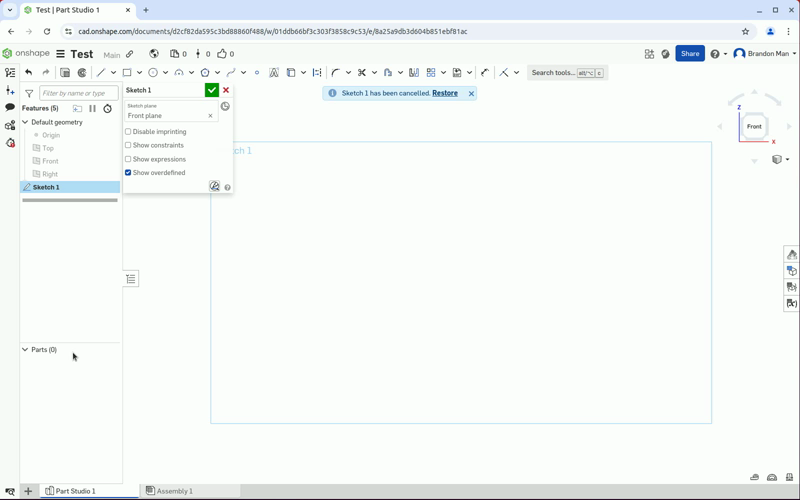
key_down(shift)
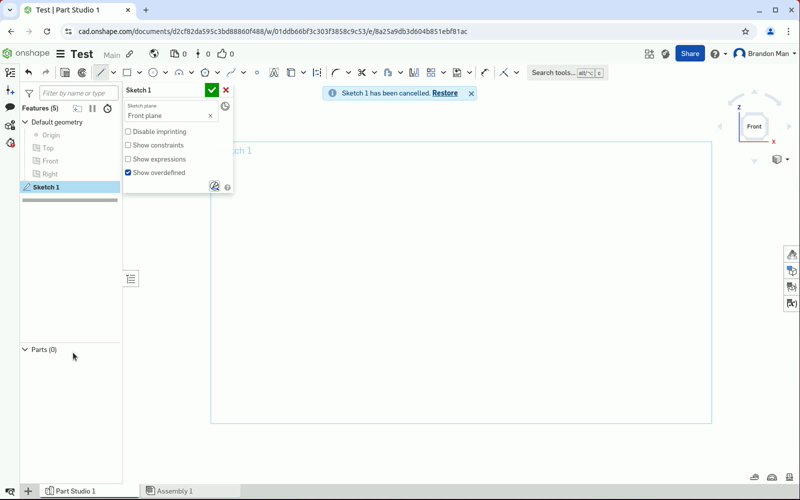
mouse_move(396, 178)
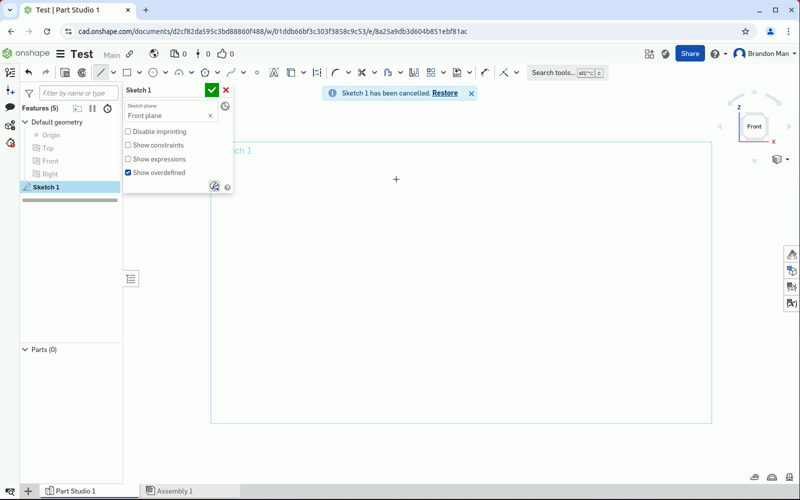
click(396, 178)
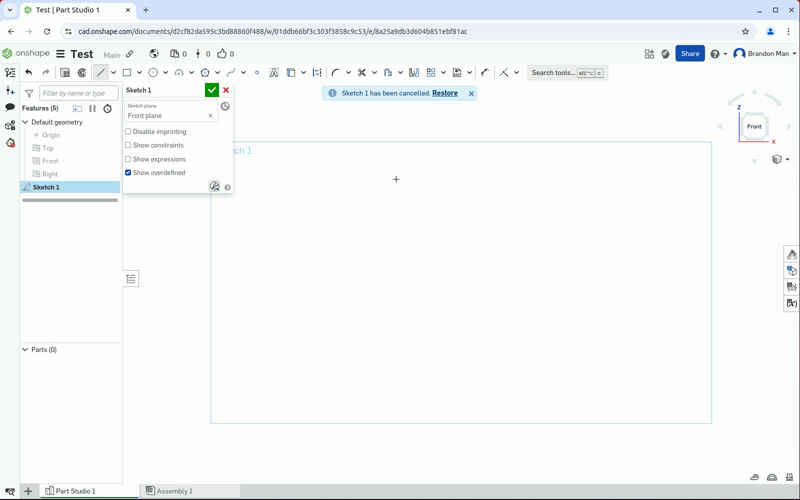
key_up(shift)
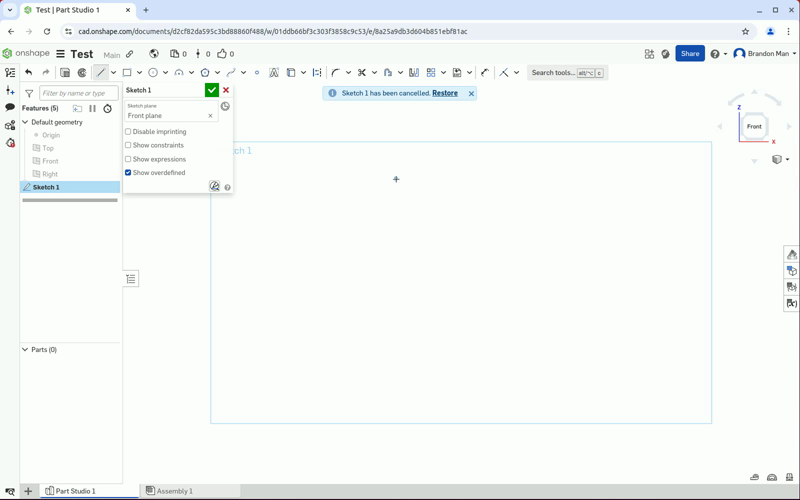
key_down(shift)
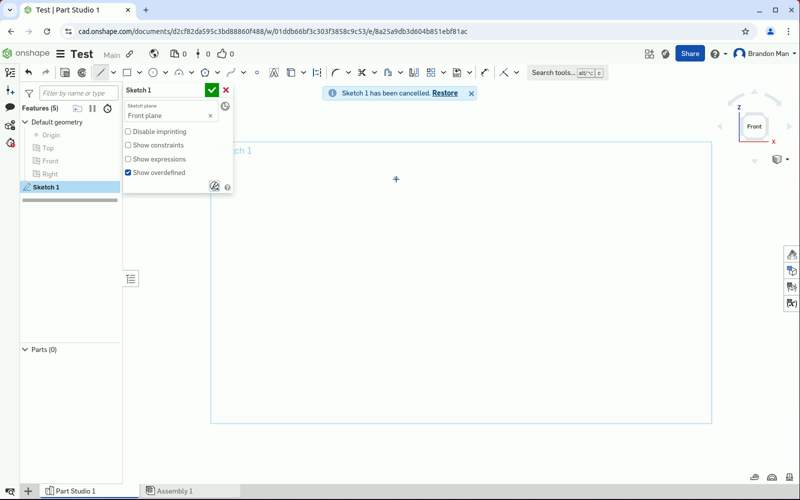
mouse_move(509, 291)
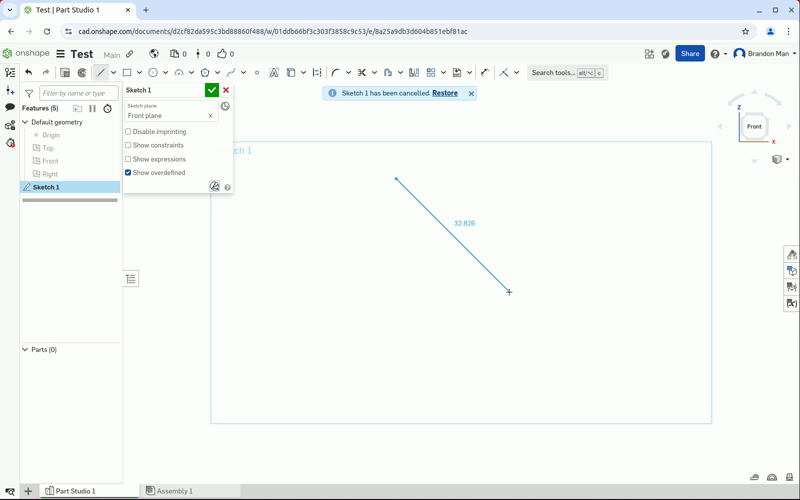
click(509, 291)
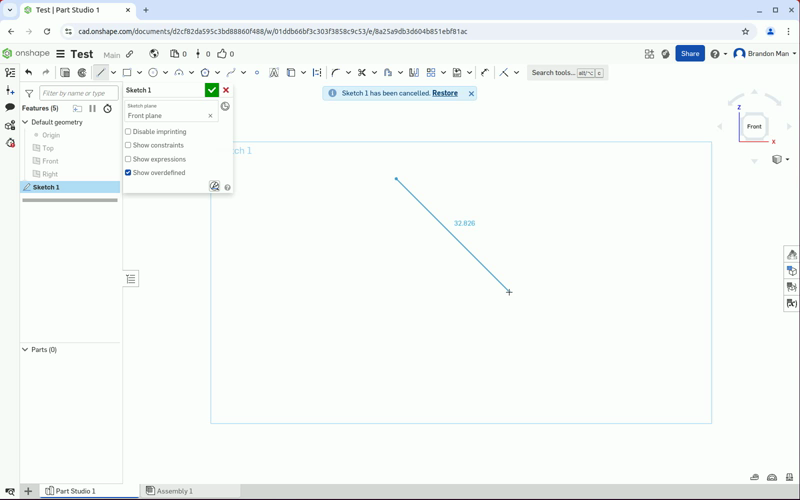
key_up(shift)
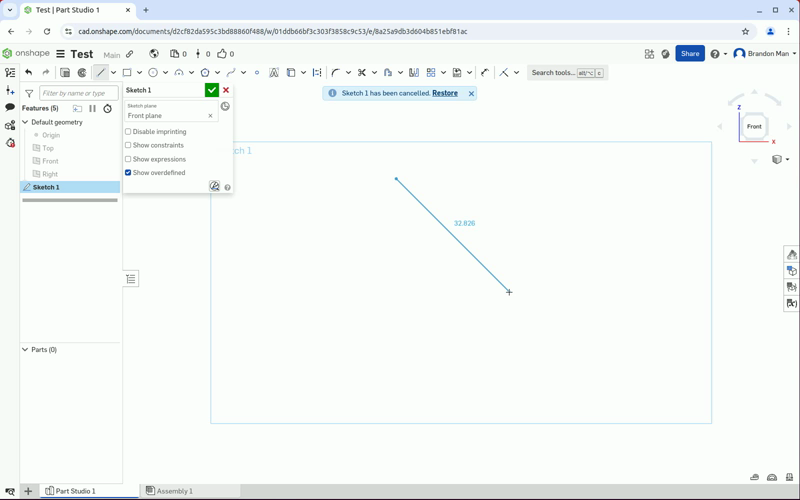
key_down(shift)
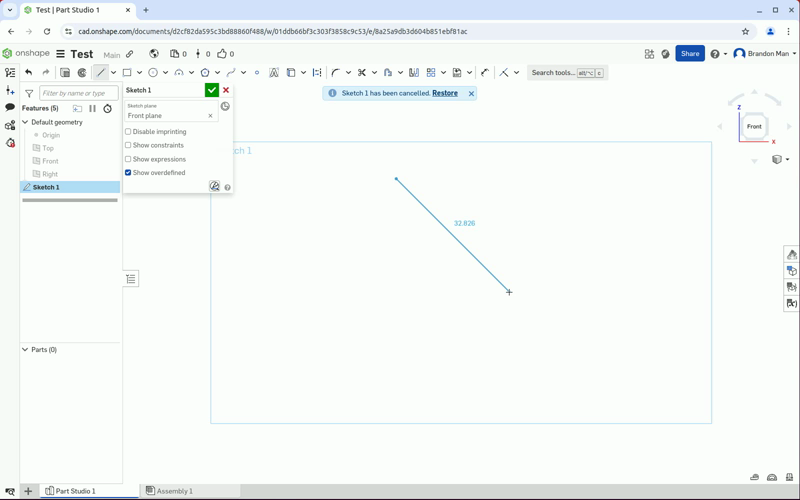
mouse_move(539, 291)
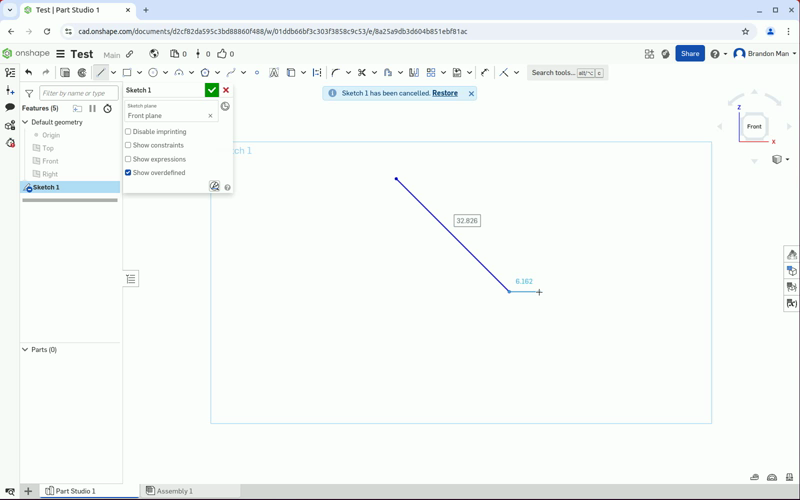
mouse_move(516, 282)
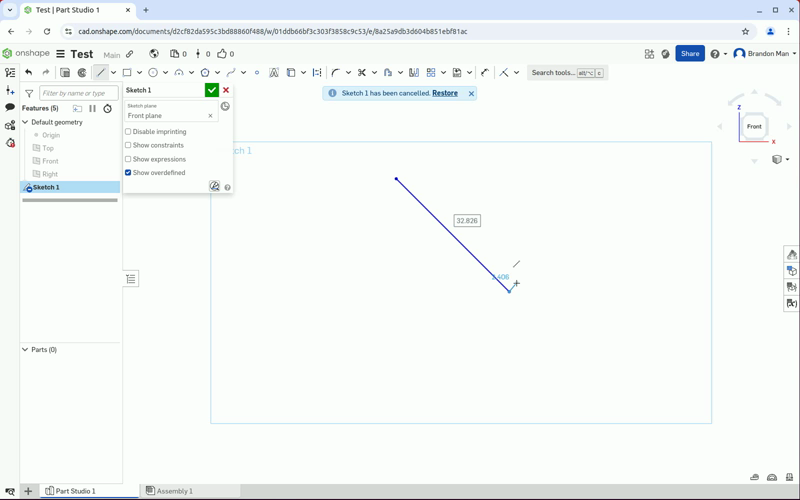
click(516, 282)
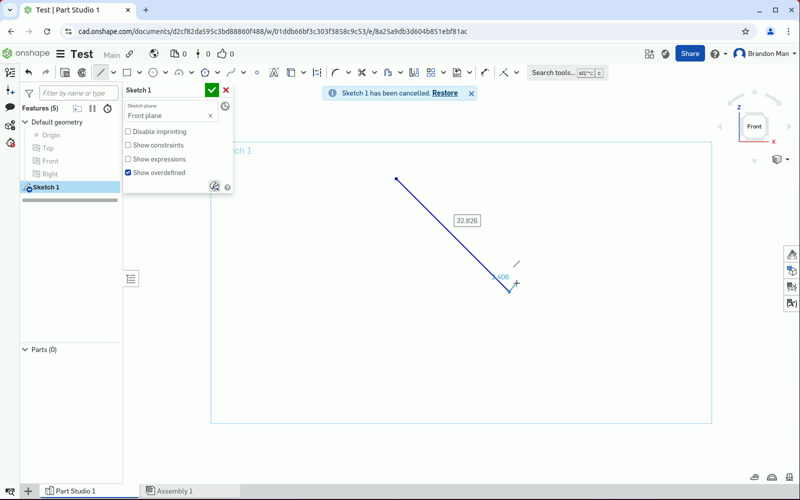
key_up(shift)
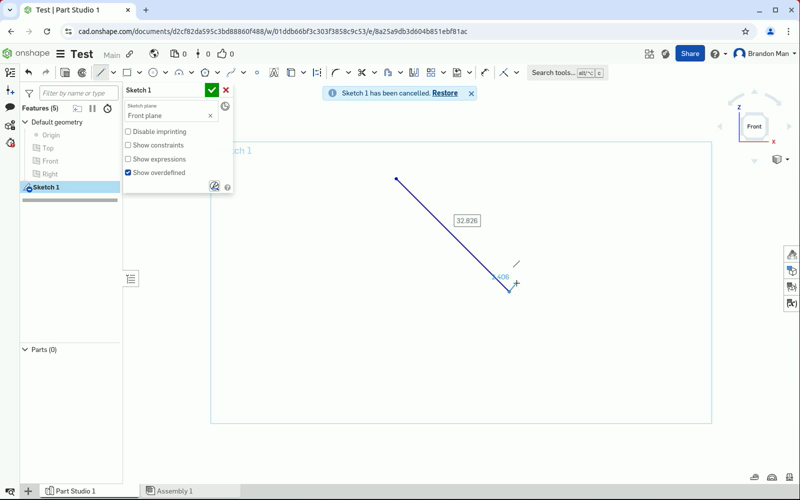
key_down(shift)
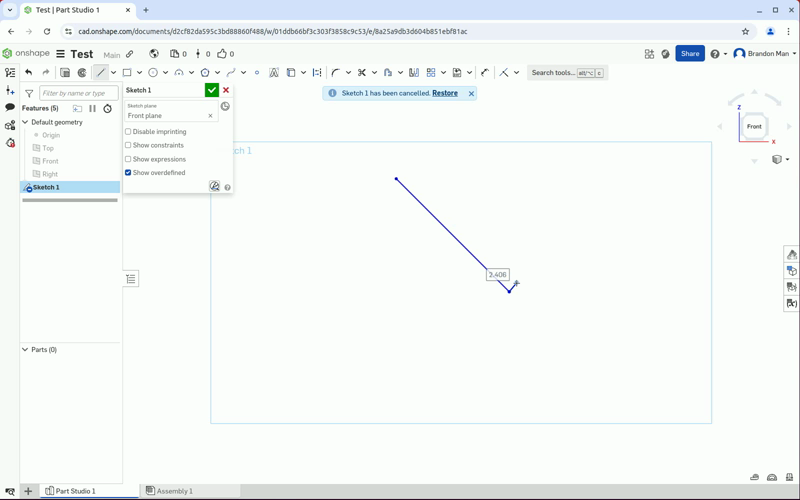
mouse_move(403, 170)
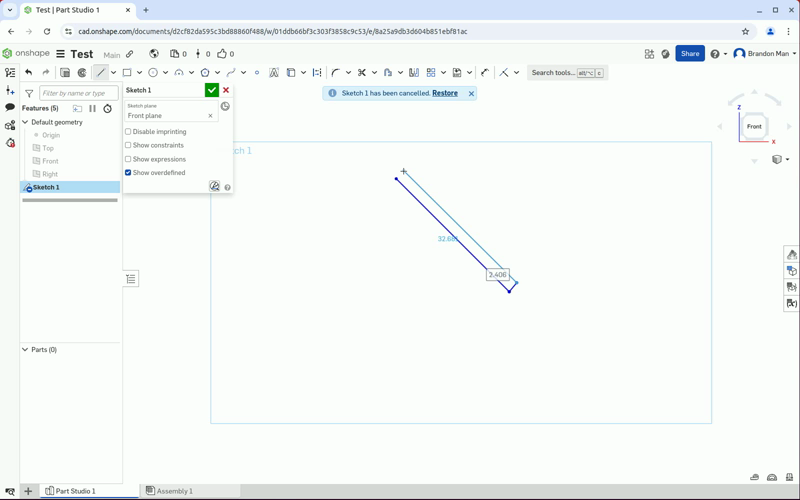
click(403, 170)
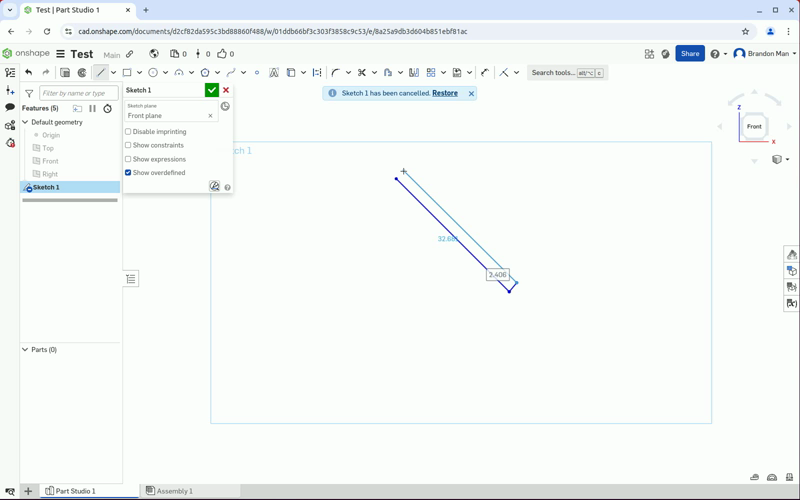
key_up(shift)
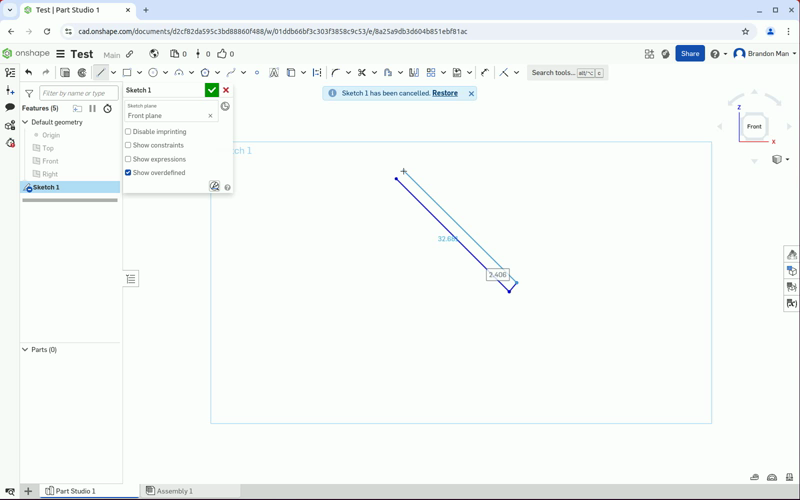
mouse_move(433, 170)
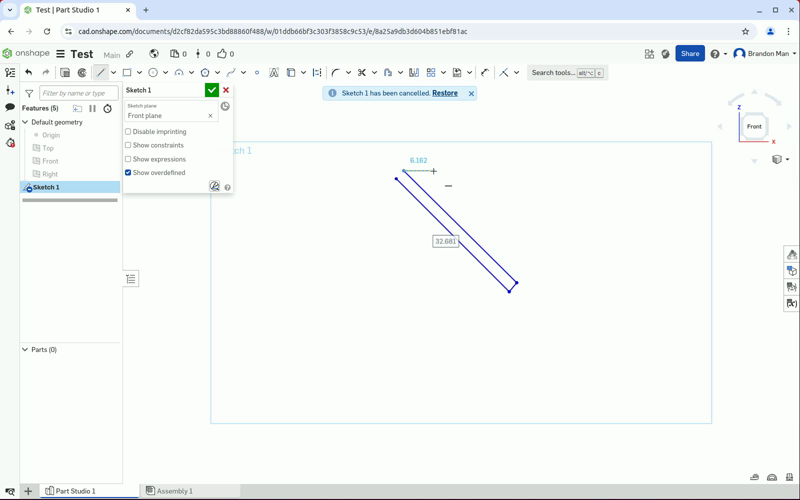
key_down(shift)
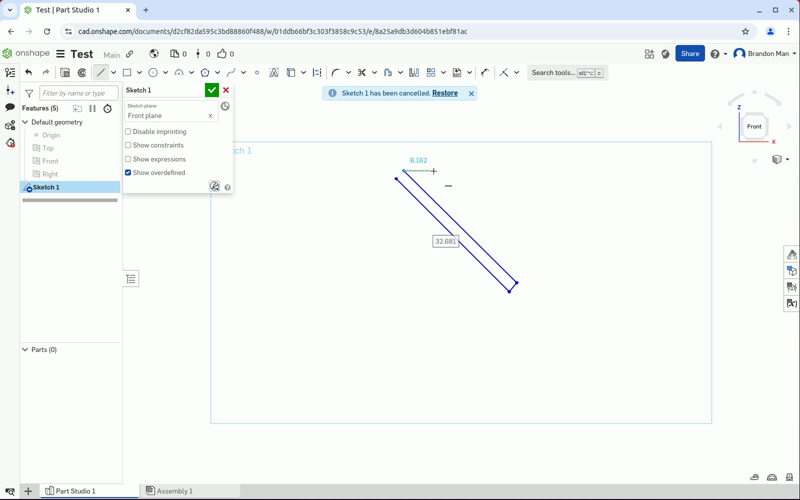
mouse_move(396, 178)
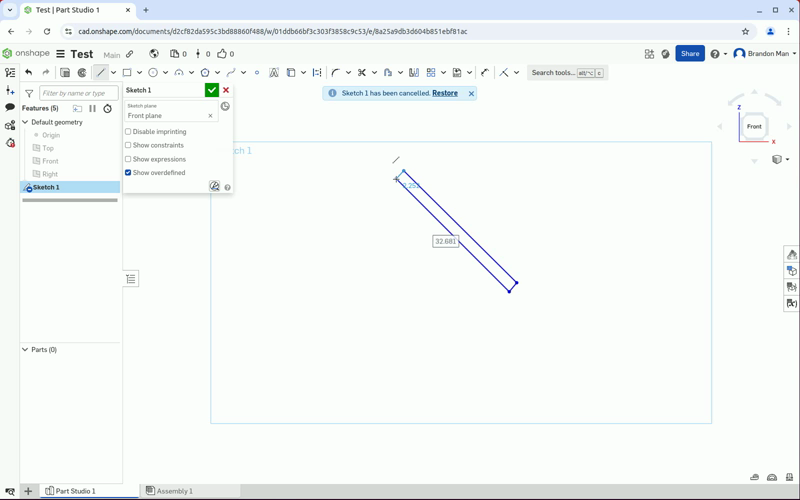
key_up(shift)
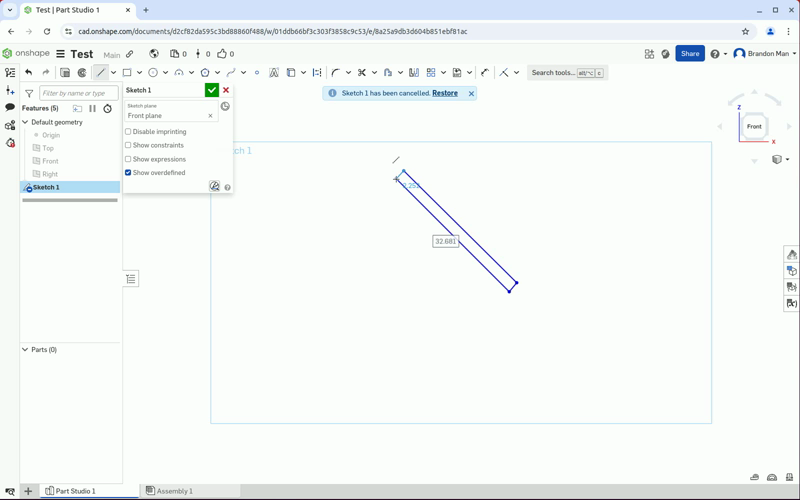
click(396, 178)
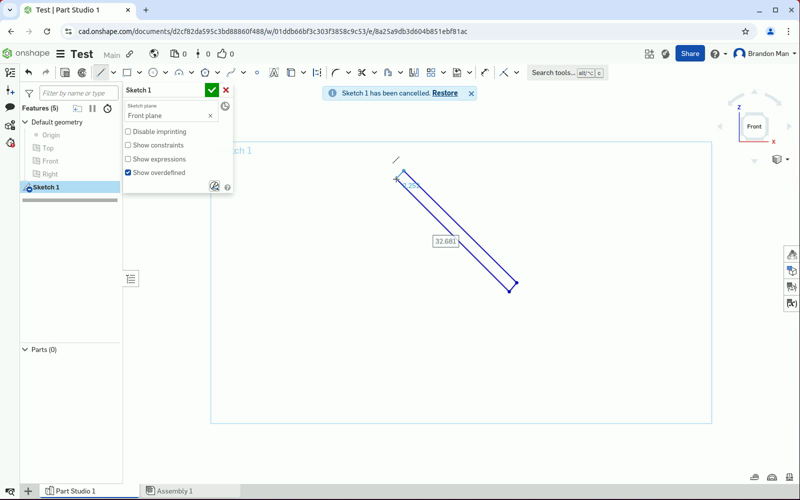
key(esc)
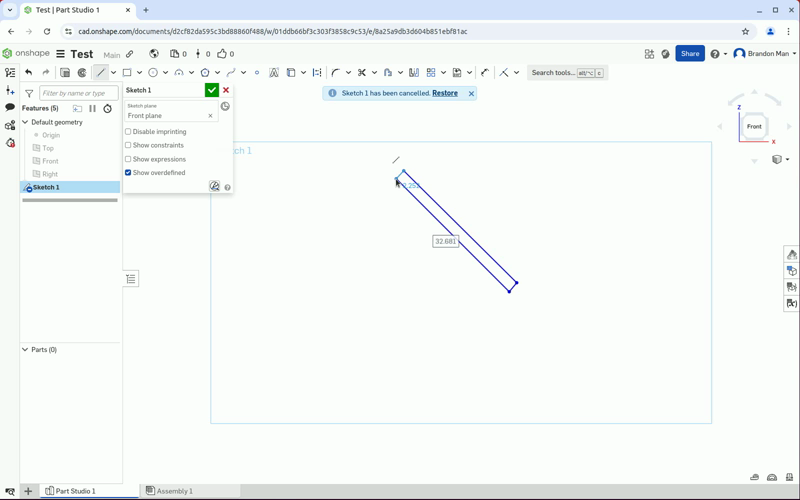
mouse_move(428, 198)
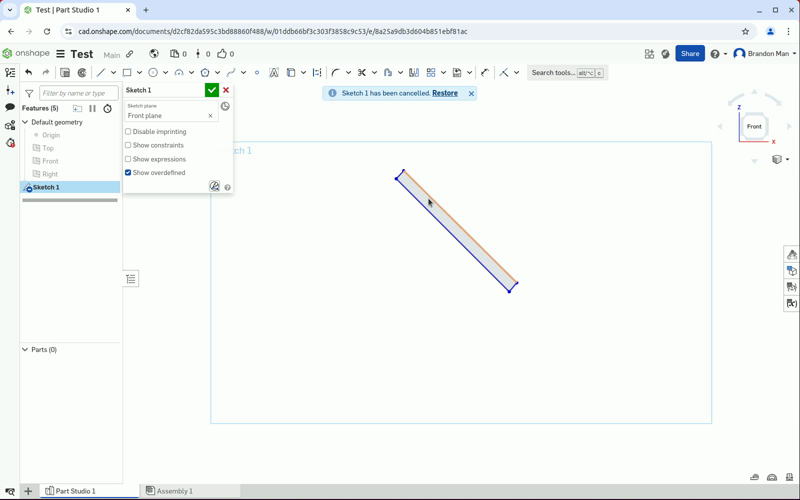
scroll(6)
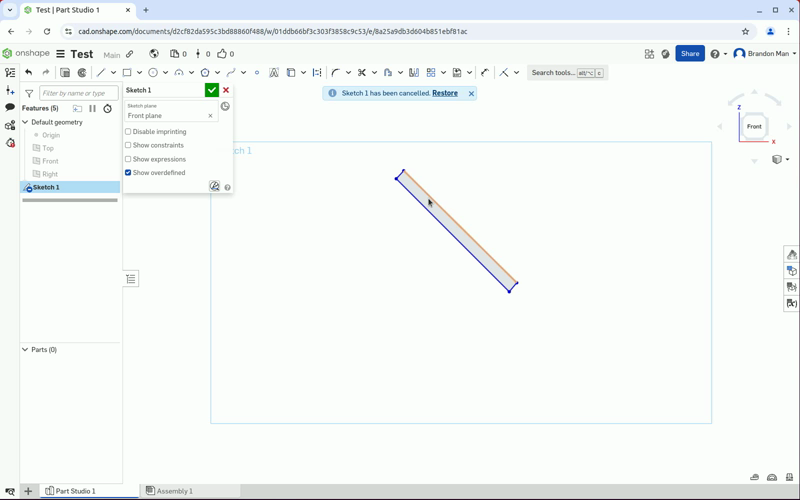
scroll(6)
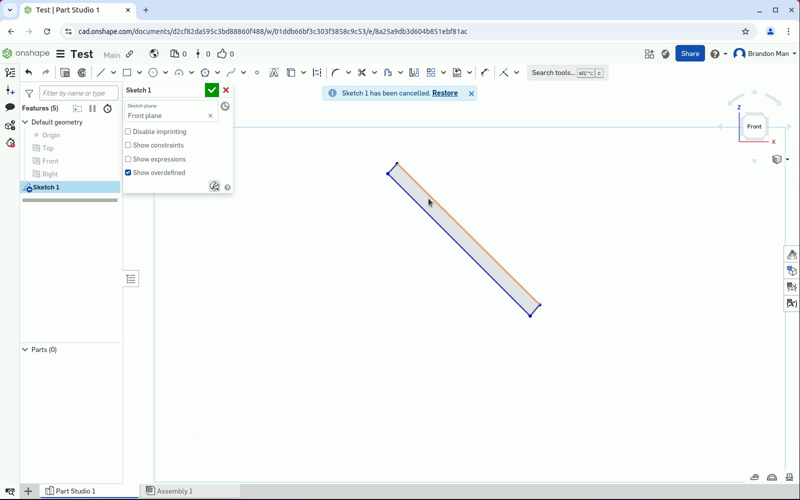
scroll(6)
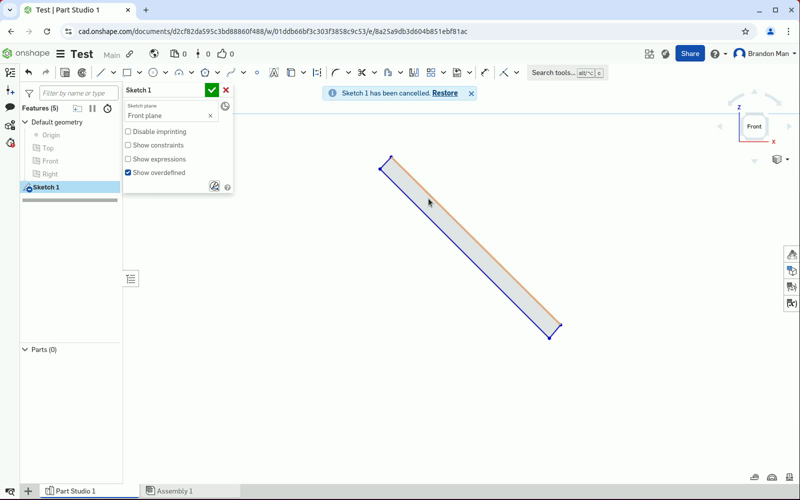
scroll(6)
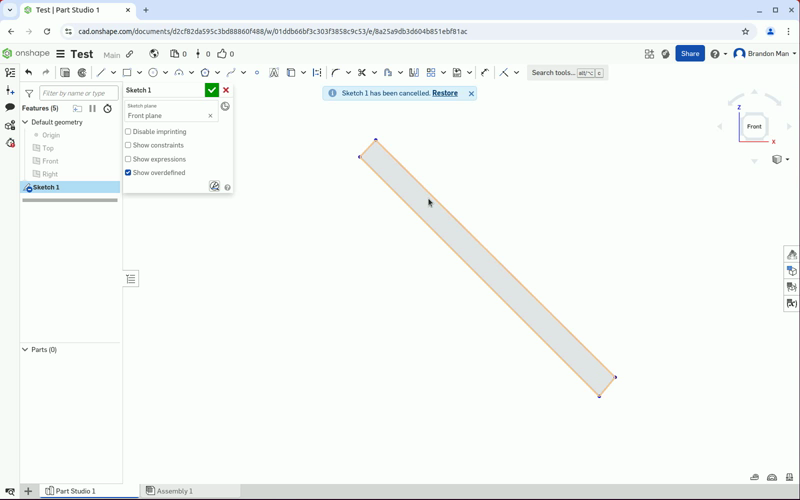
scroll(6)
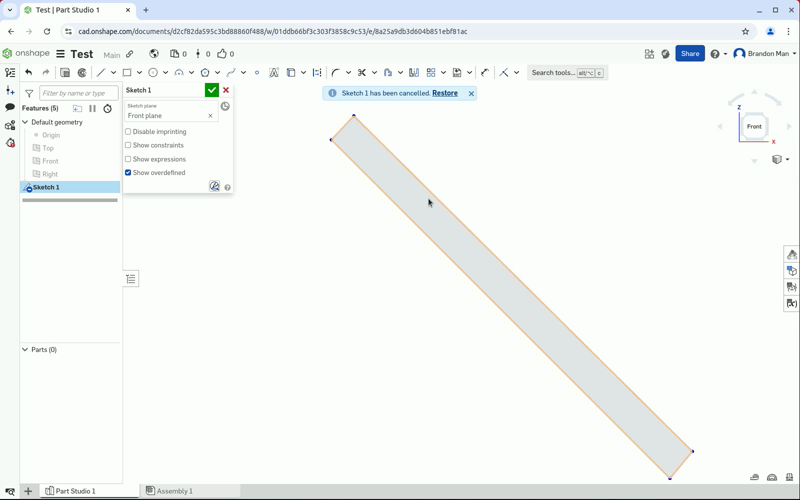
scroll(6)
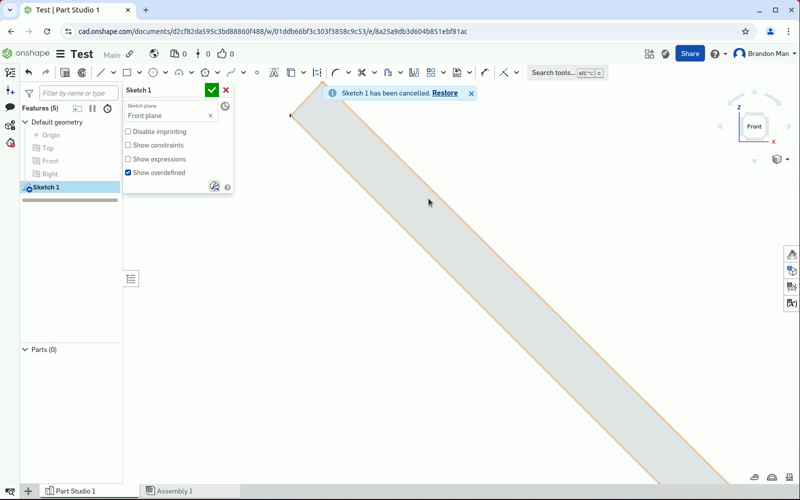
scroll(6)
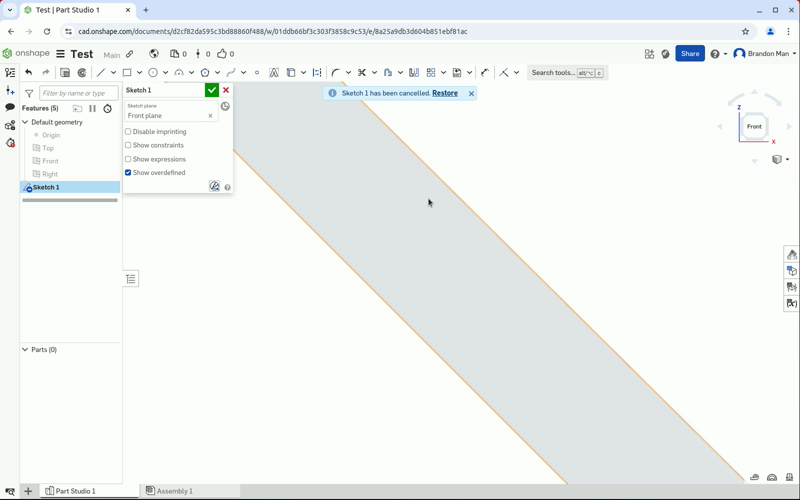
click(428, 198)
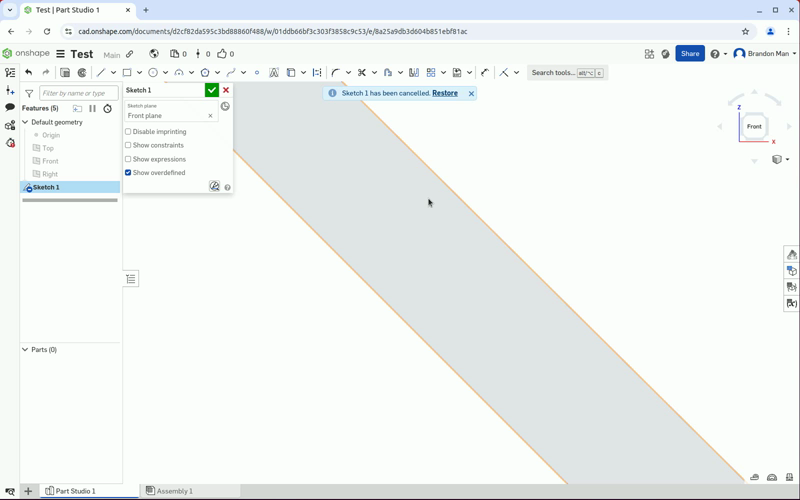
scroll(-6)
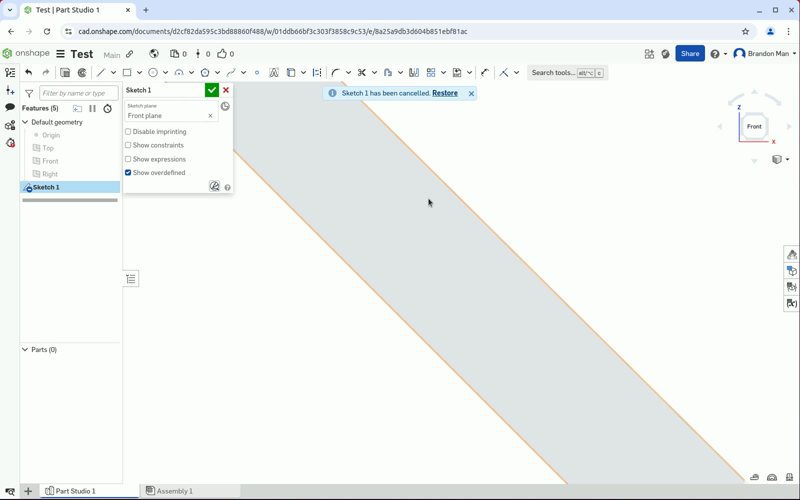
scroll(-6)
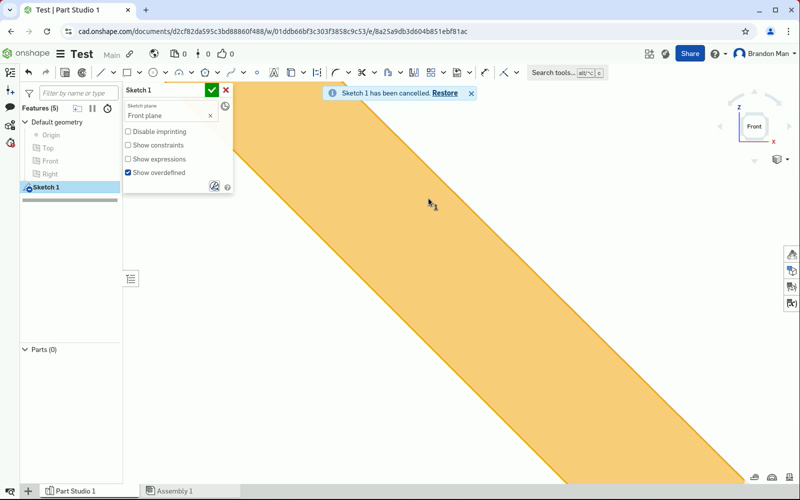
scroll(-6)
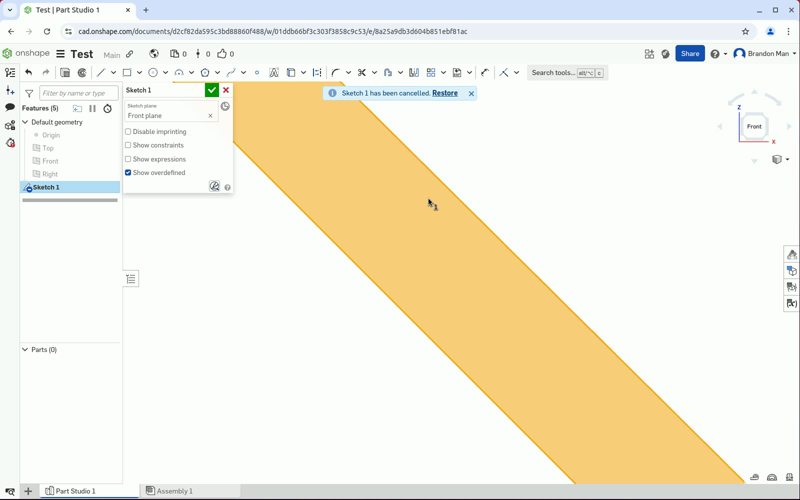
scroll(-6)
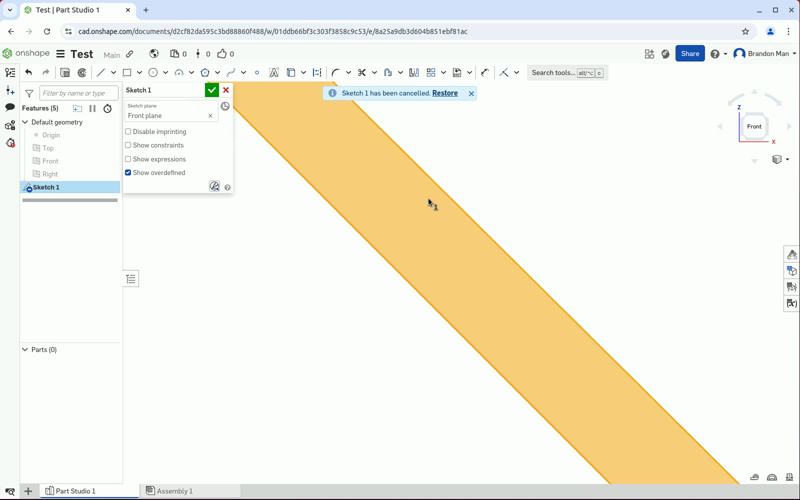
scroll(-6)
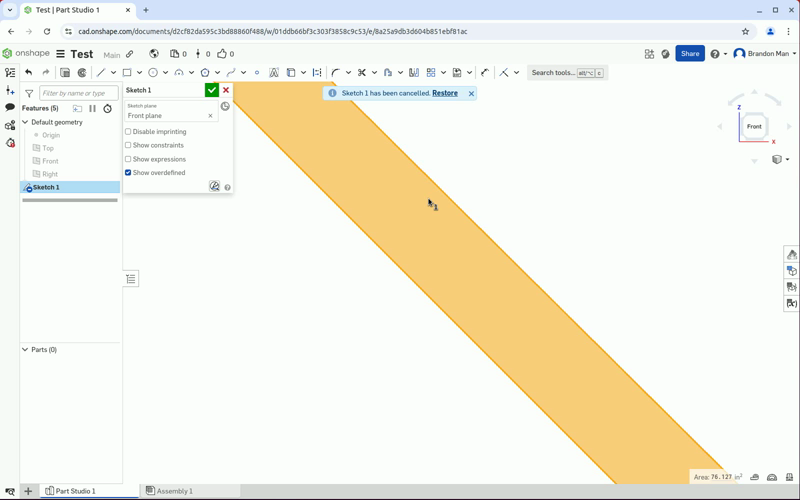
scroll(-6)
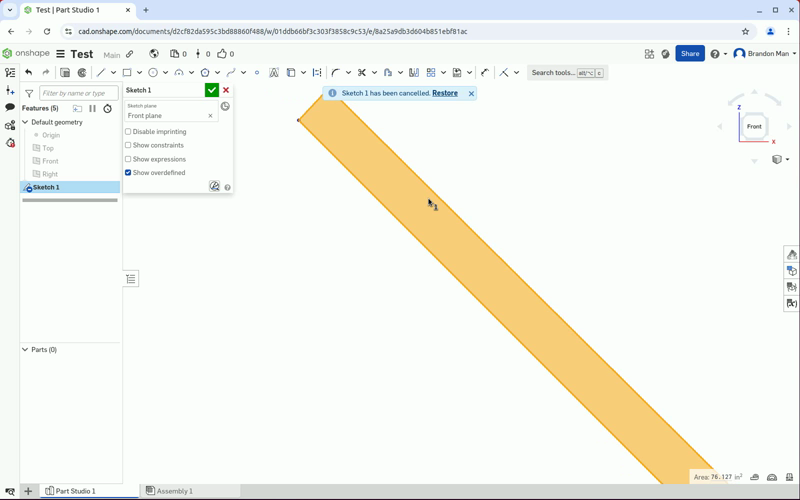
scroll(-6)
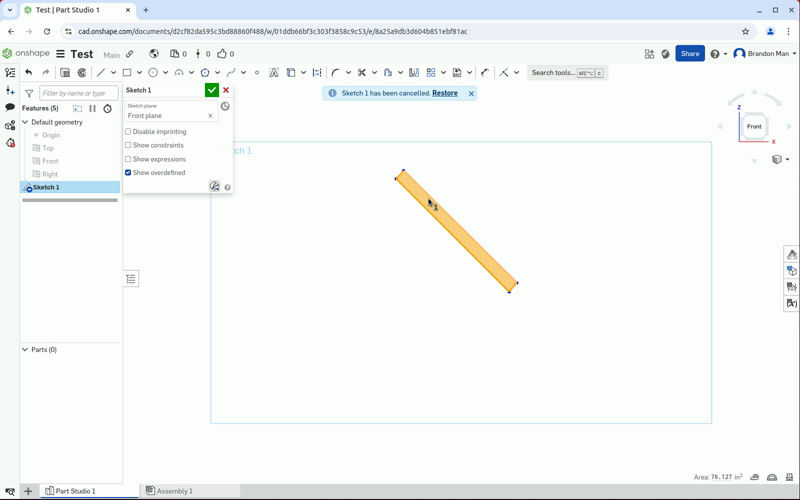
mouse_move(73, 352)
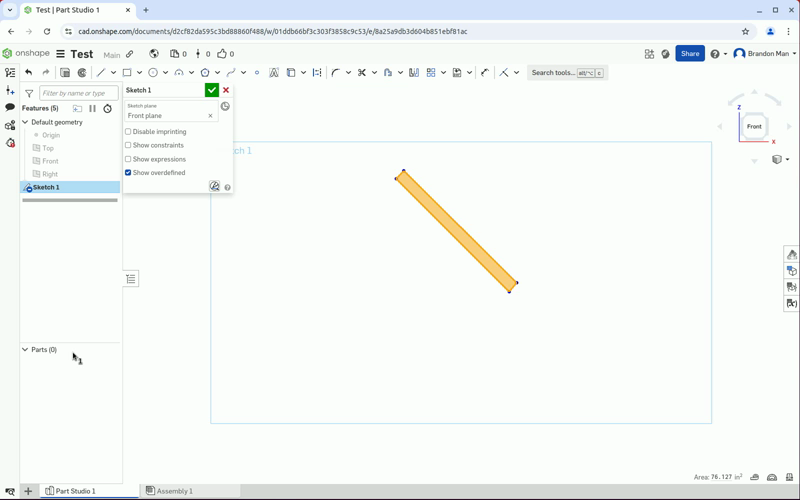
key(shift+y)
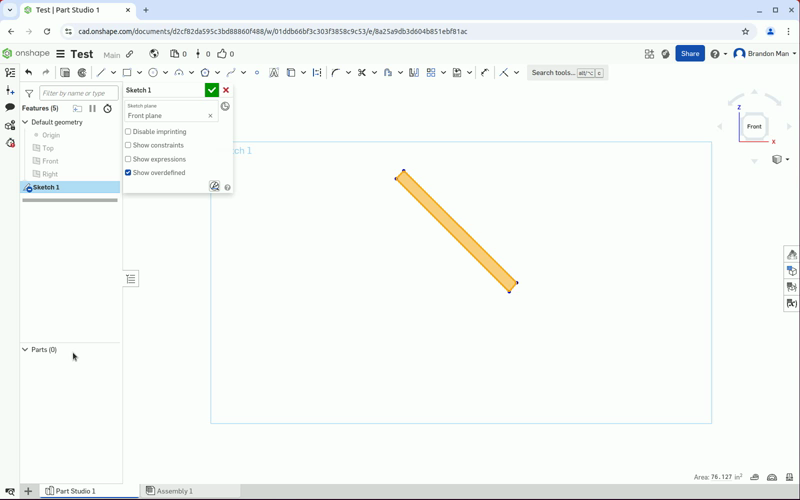
key(shift+e)
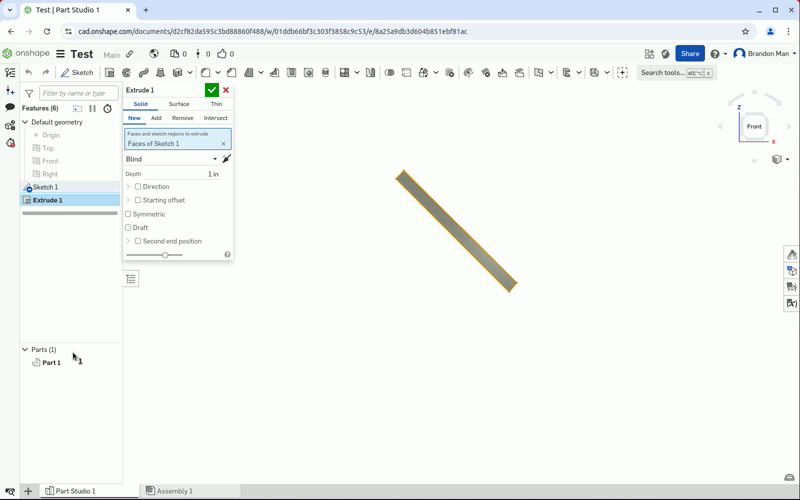
mouse_move(143, 106)
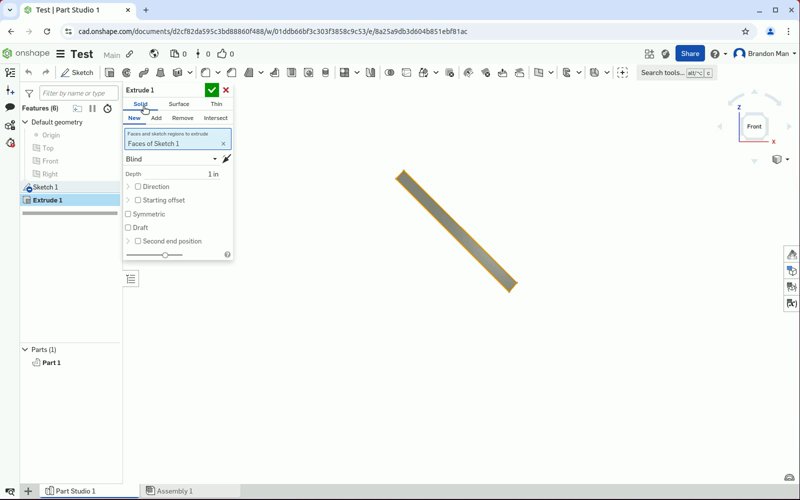
click(143, 106)
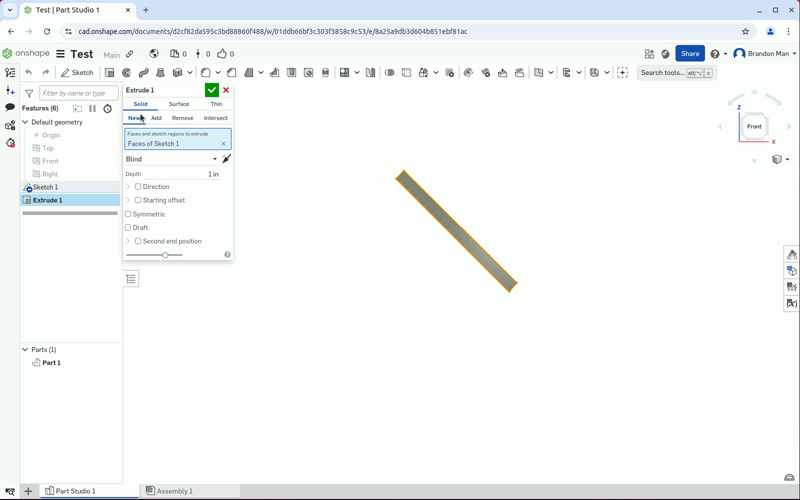
mouse_move(137, 120)
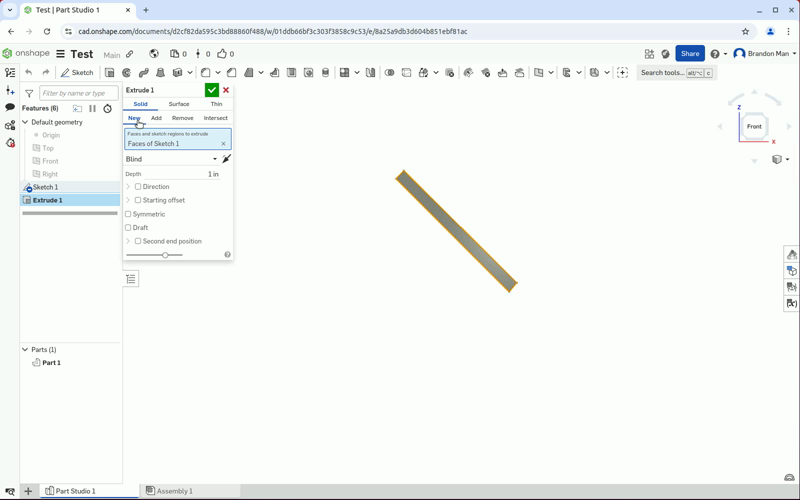
click(137, 120)
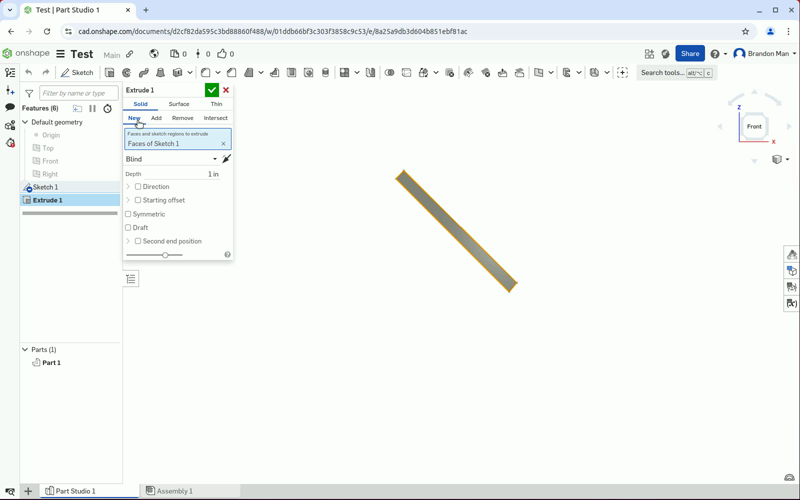
key(tab, 4)
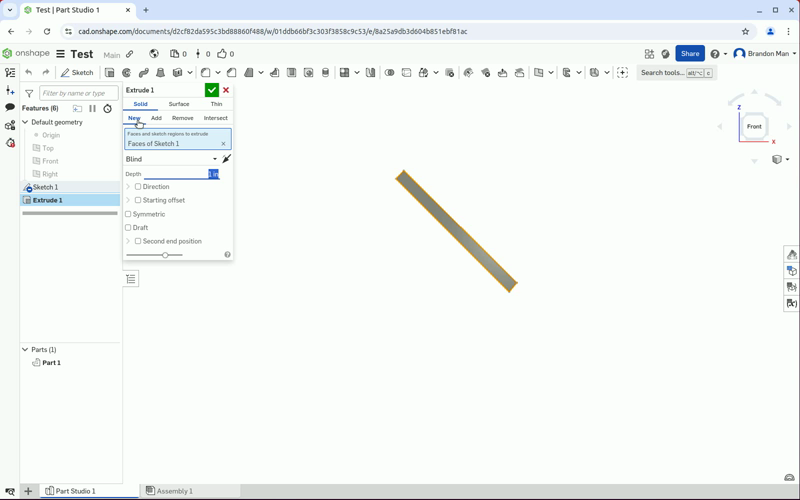
text(2.407)
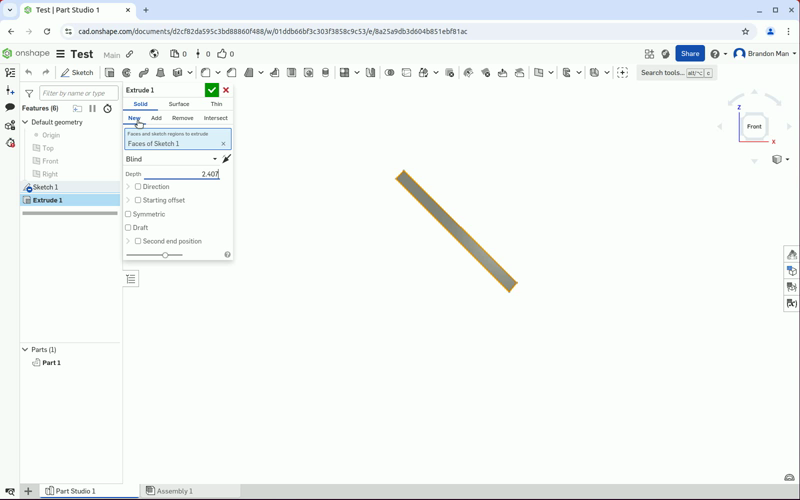
key(enter)
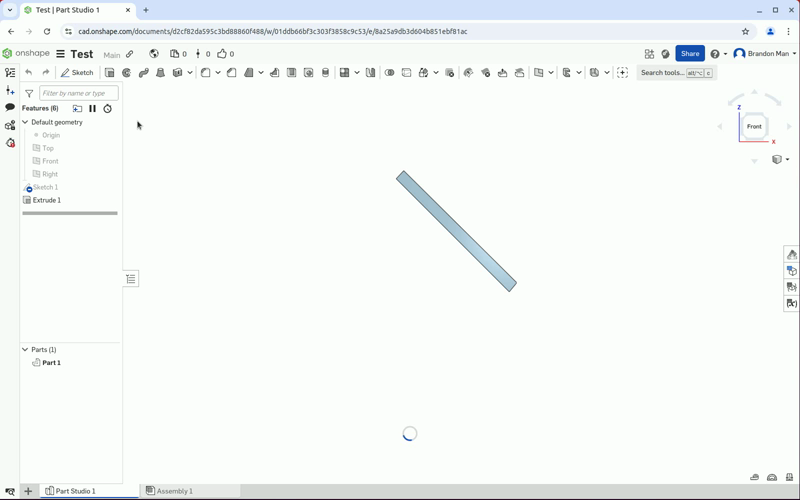
key(shift+h)
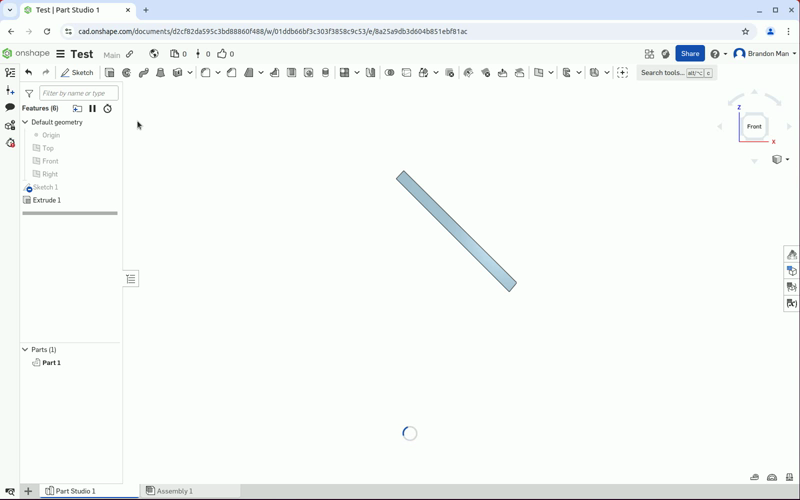
key(shift+h)
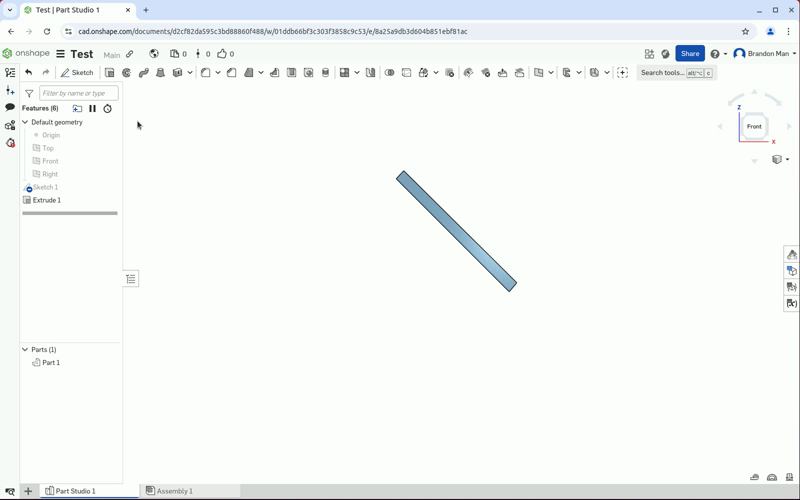
mouse_move(73, 189)
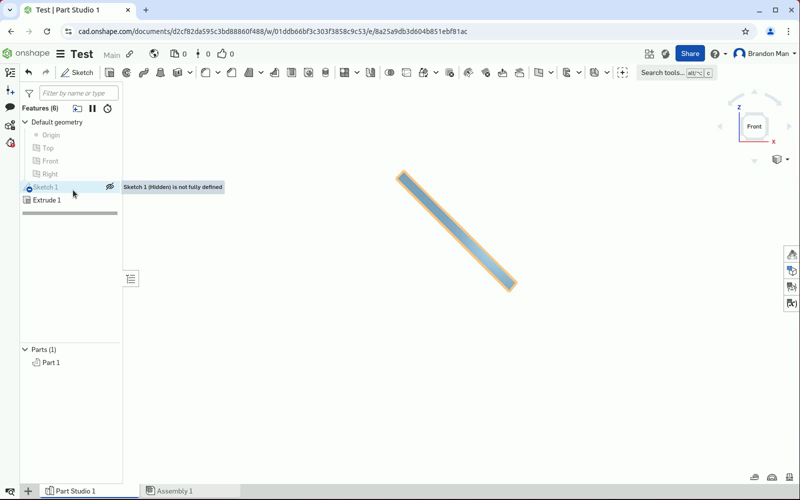
click(73, 189)
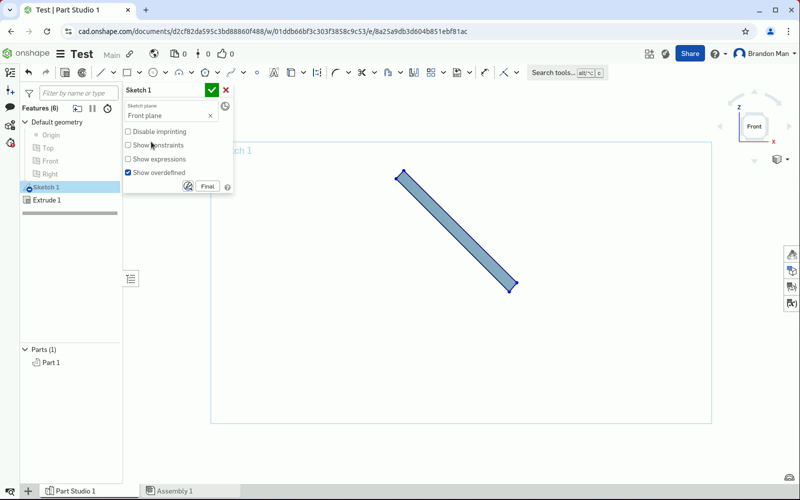
mouse_move(229, 92)
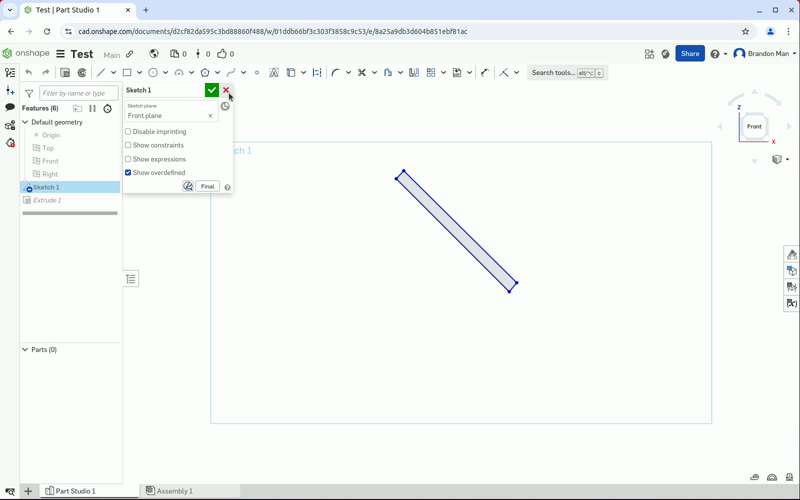
click(229, 92)
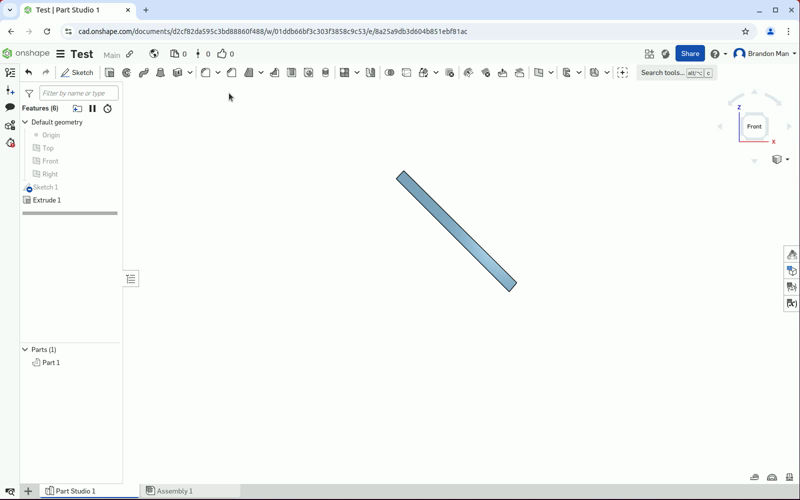
mouse_move(541, 75)
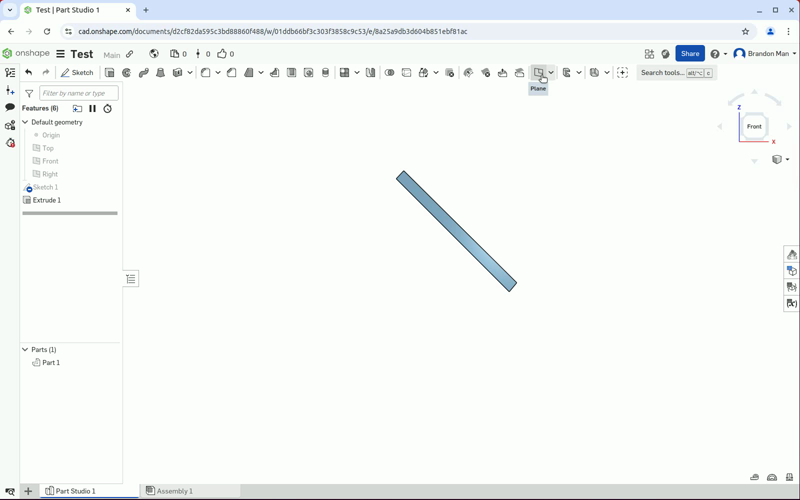
click(541, 75)
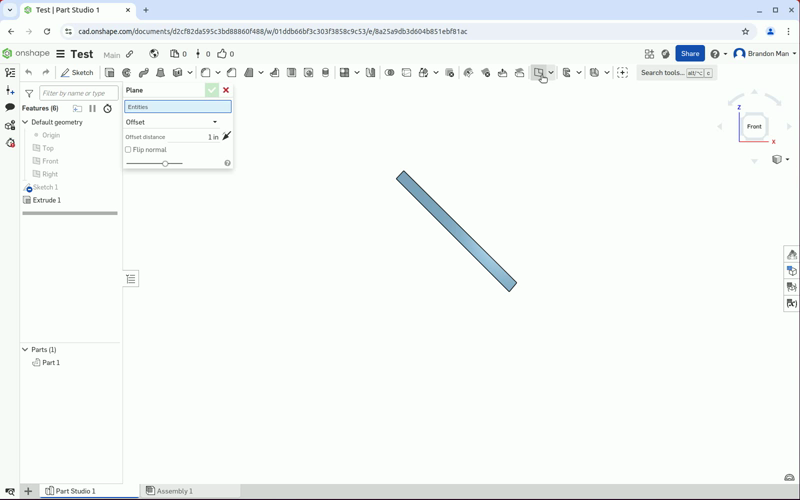
mouse_move(73, 163)
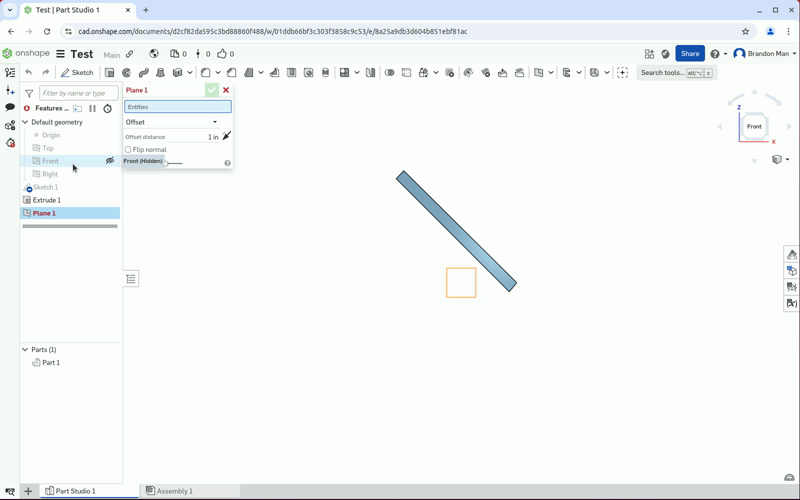
click(73, 163)
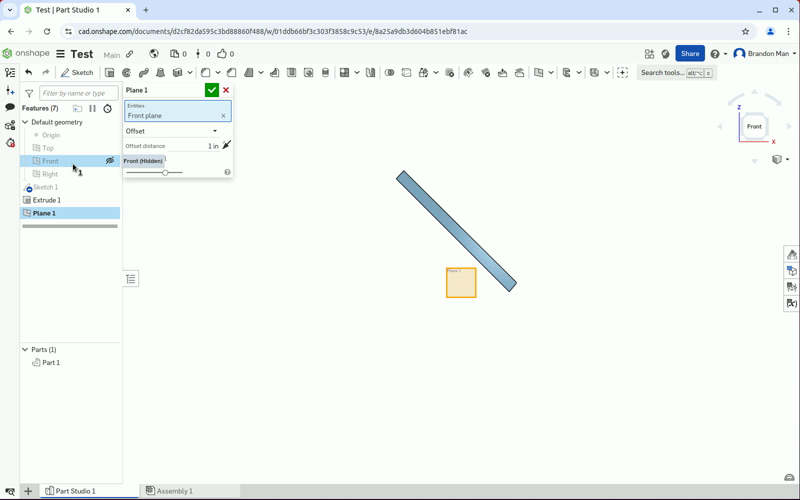
key(tab, 2)
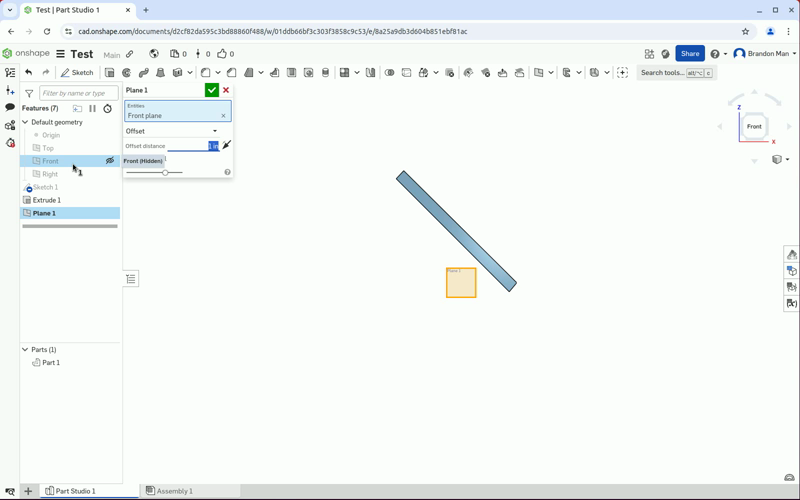
text(2.403)
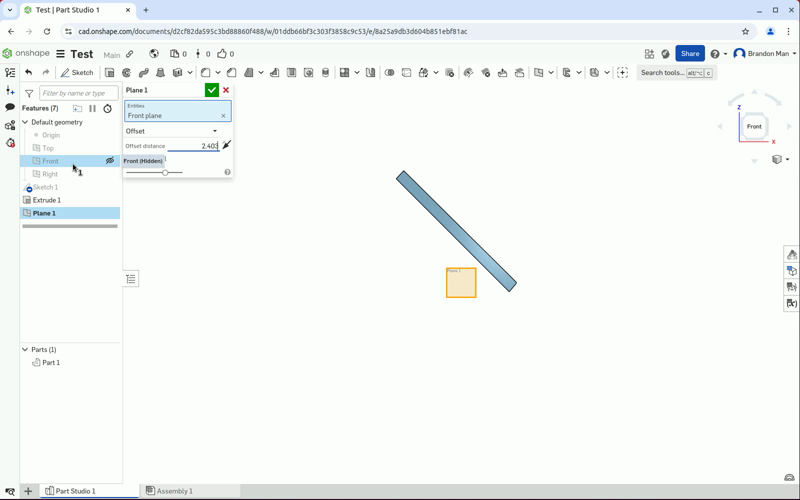
key(enter, 2)
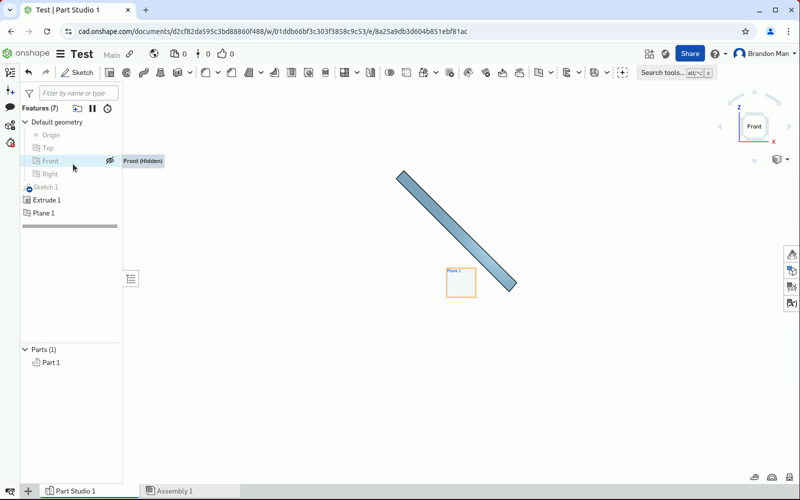
key(shift+s)
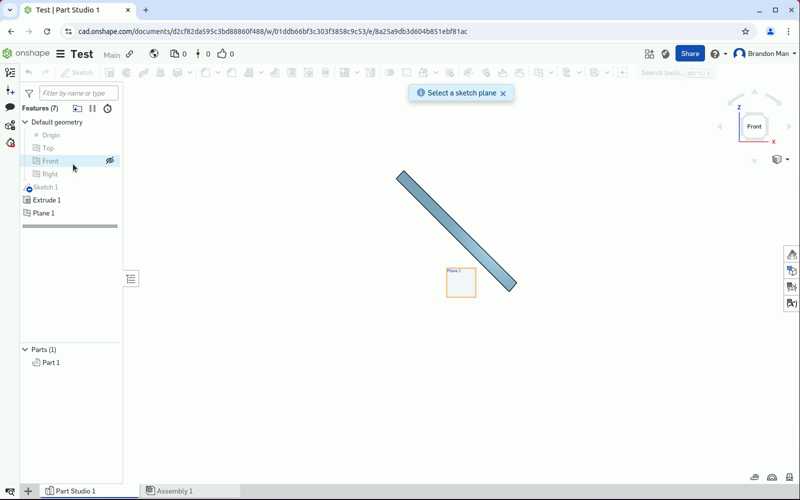
mouse_move(73, 215)
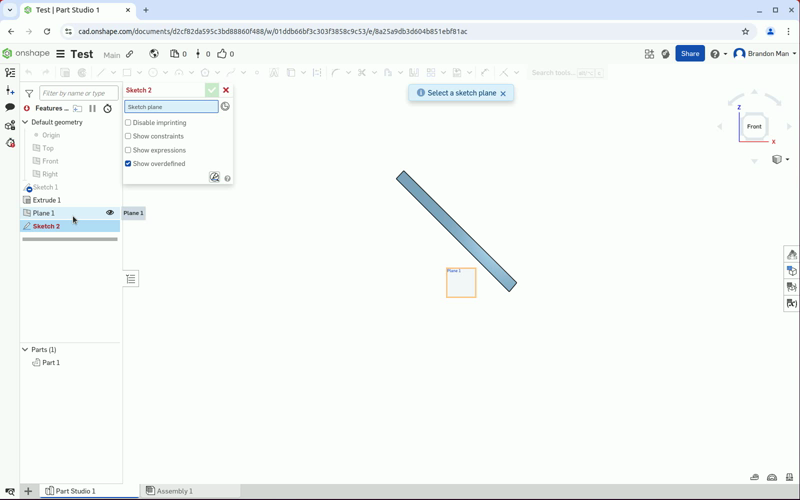
click(73, 215)
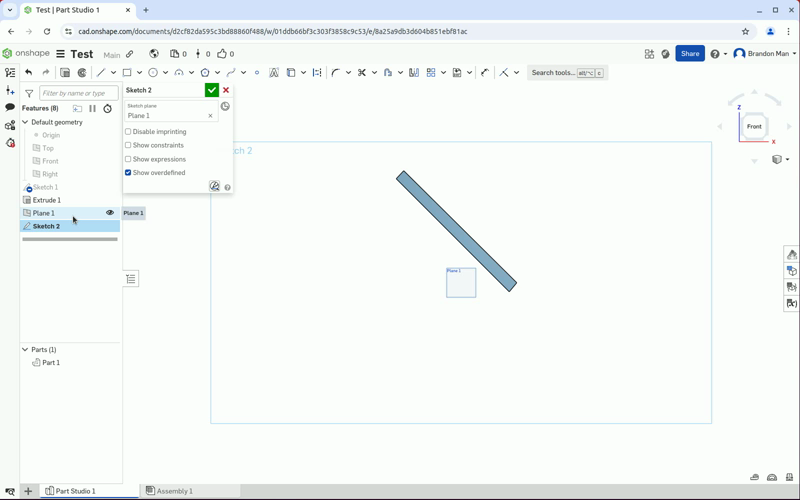
mouse_move(73, 352)
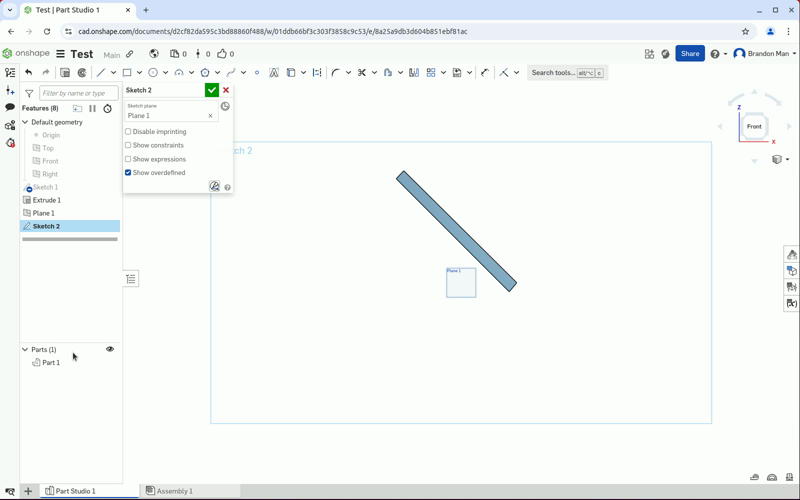
key(y)
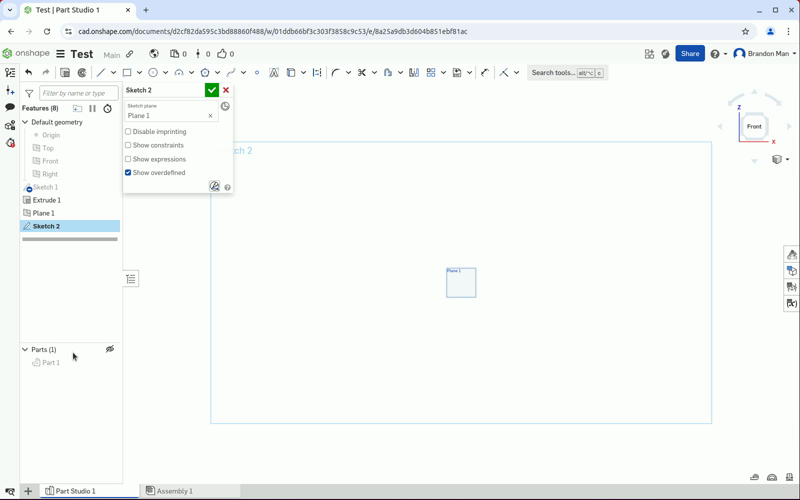
key(c)
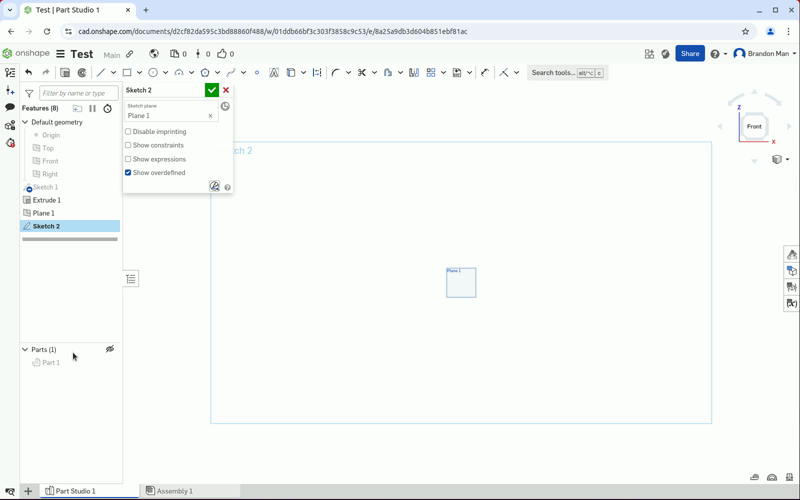
key_down(shift)
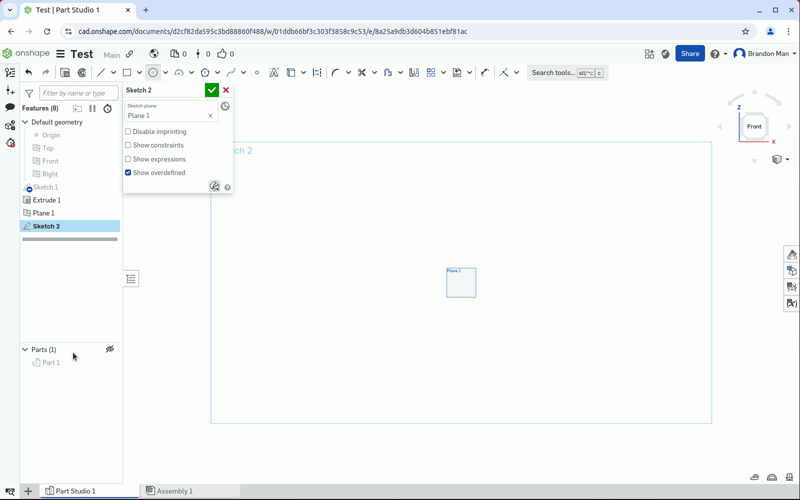
mouse_move(508, 282)
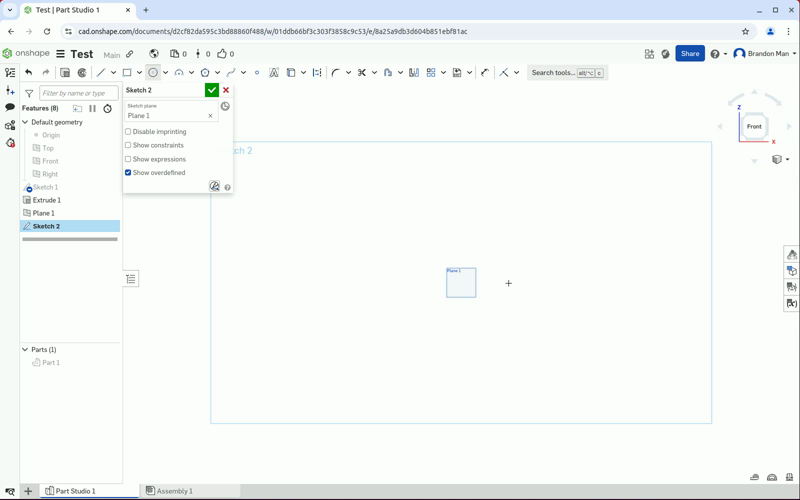
click(508, 282)
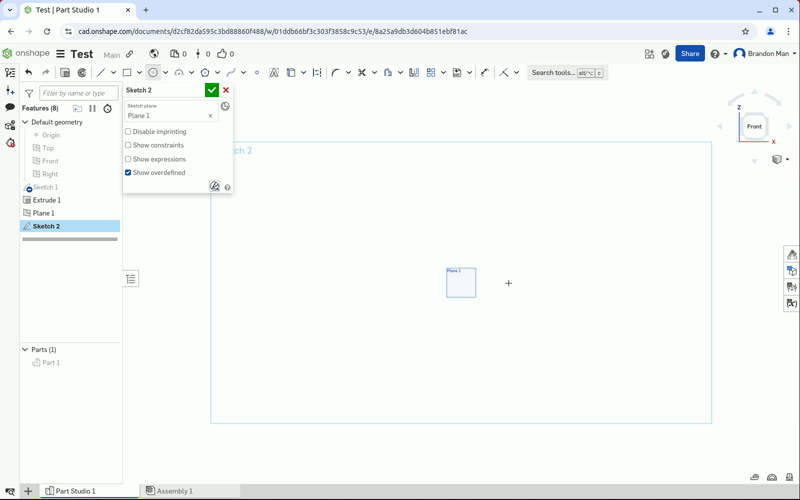
key_up(shift)
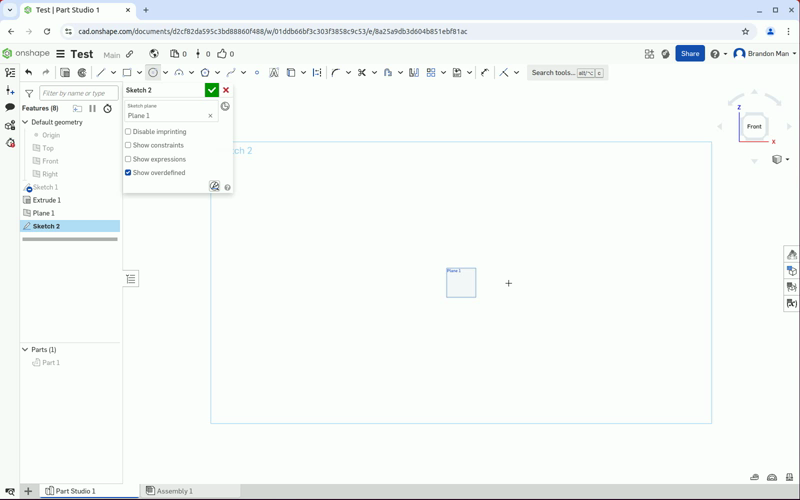
mouse_move(512, 282)
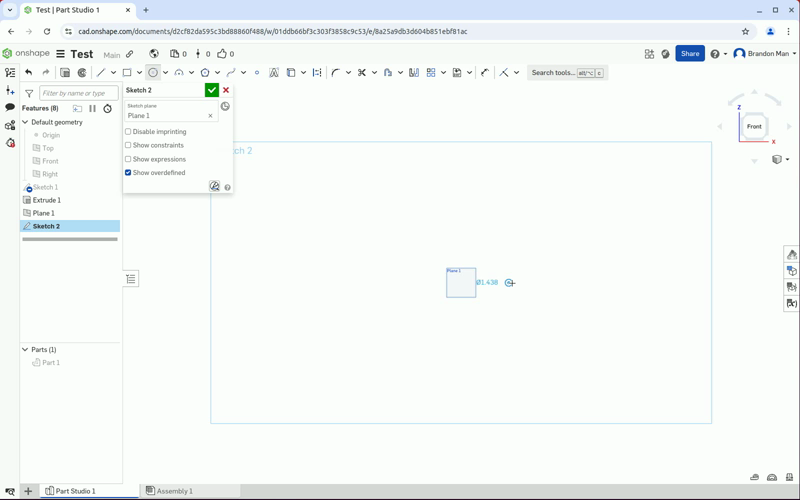
click(512, 282)
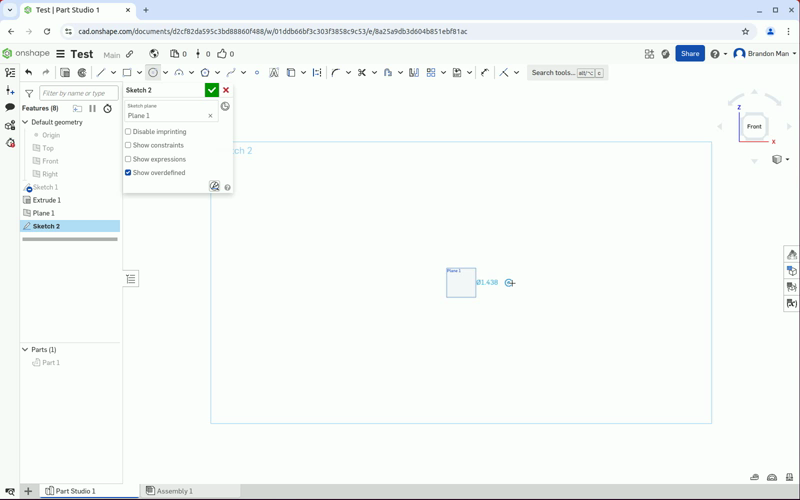
key(esc)
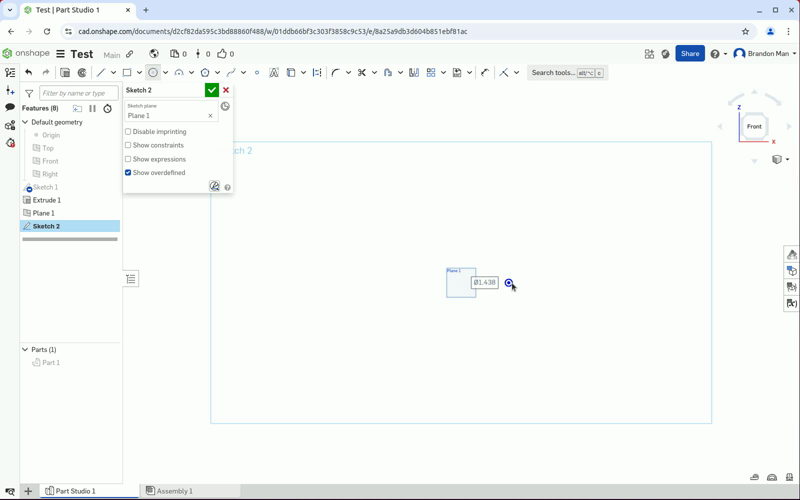
mouse_move(509, 284)
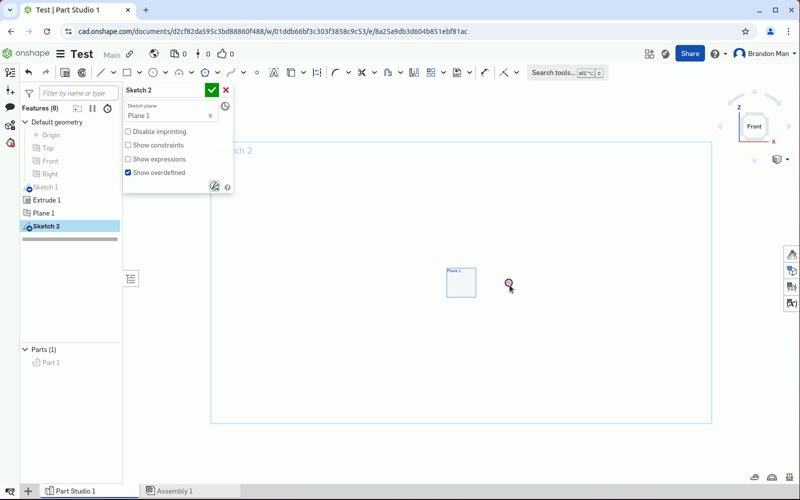
scroll(6)
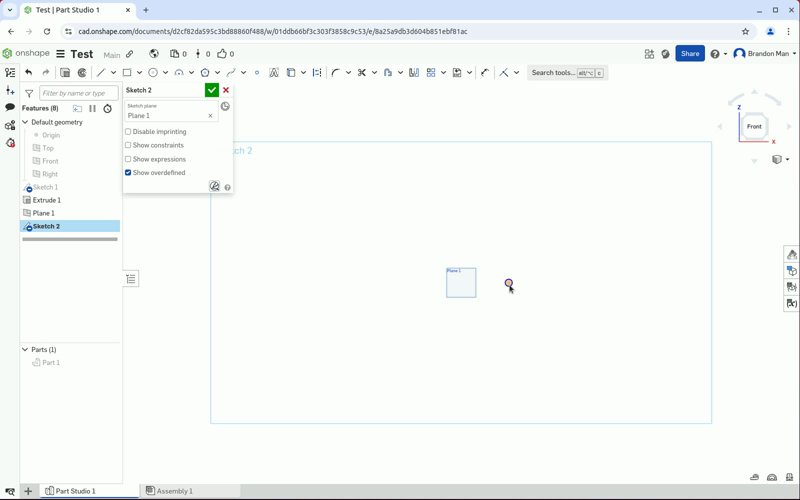
scroll(6)
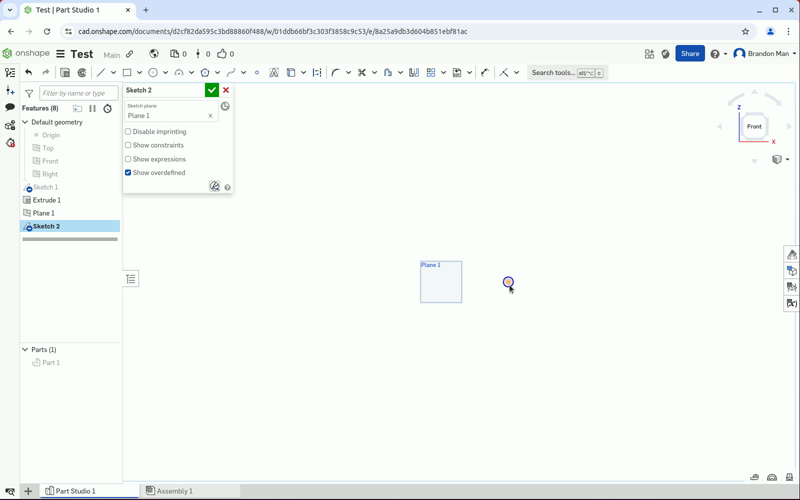
scroll(6)
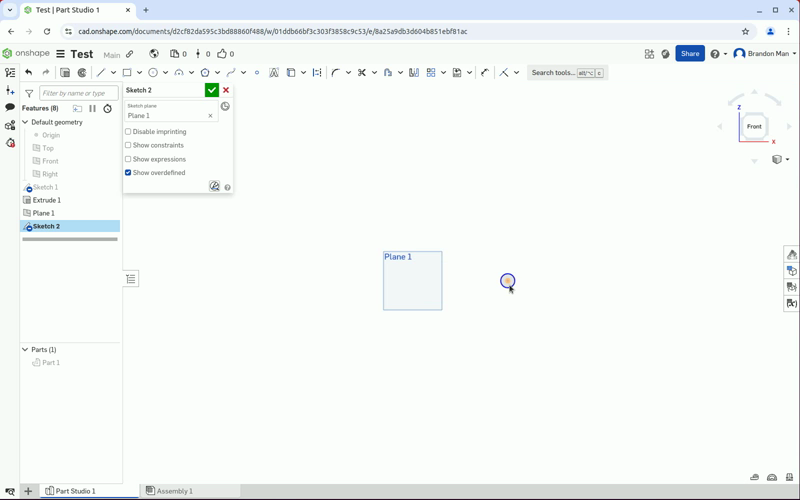
scroll(6)
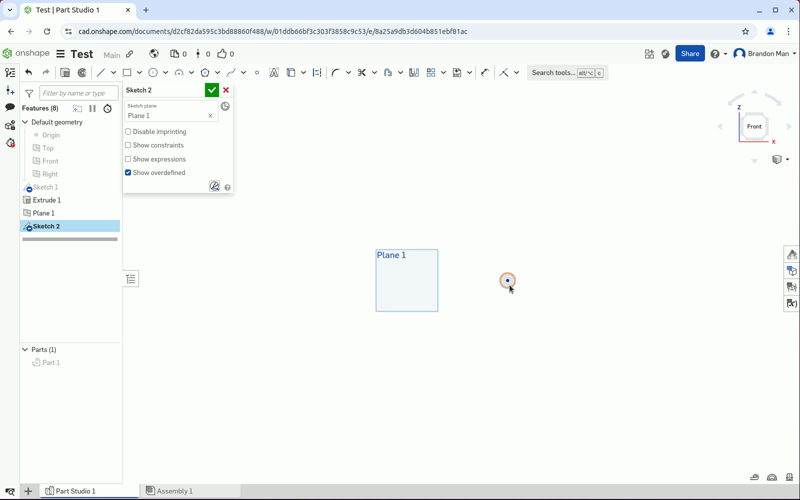
scroll(6)
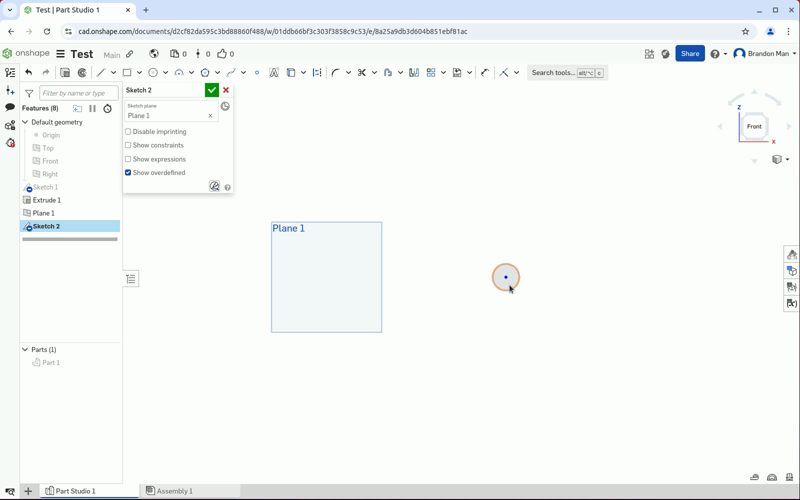
scroll(6)
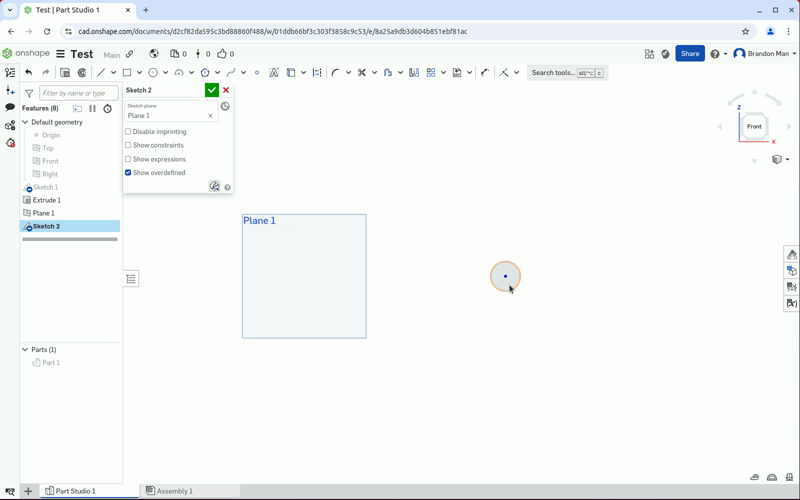
scroll(6)
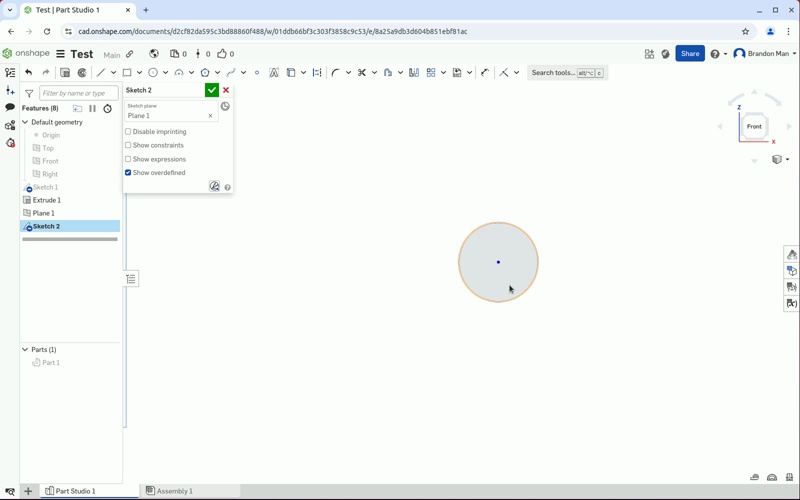
click(509, 284)
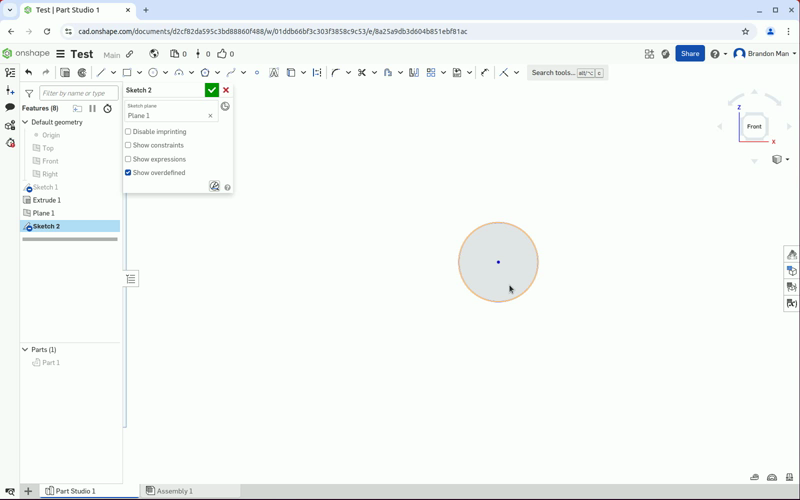
scroll(-6)
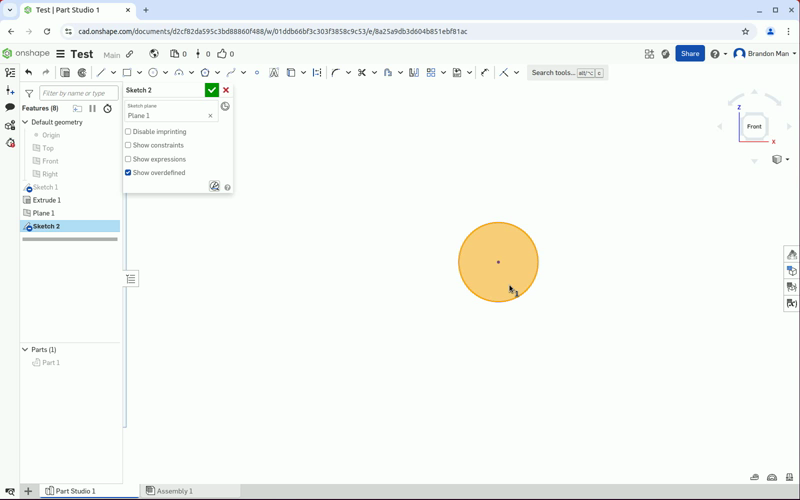
scroll(-6)
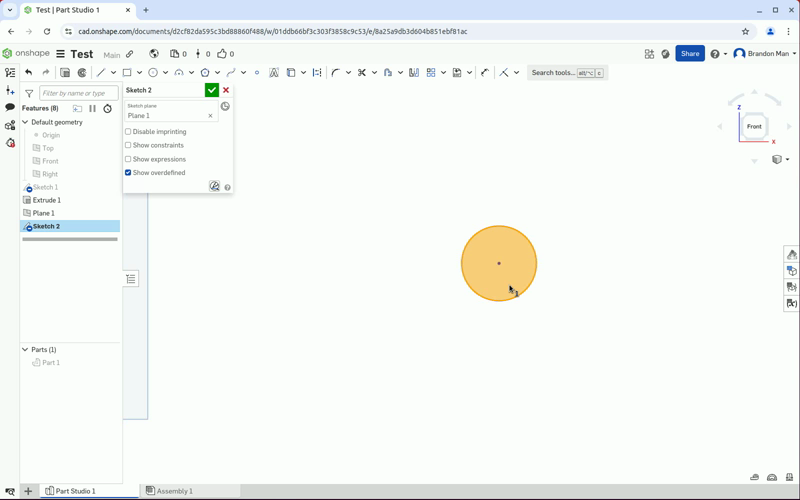
scroll(-6)
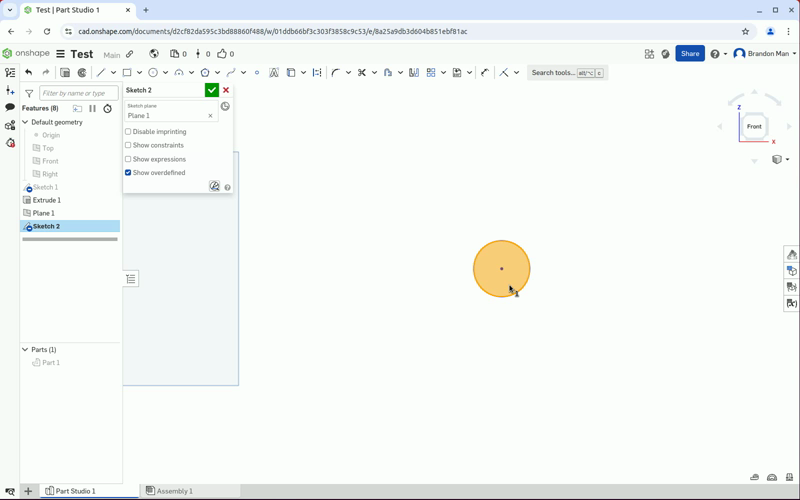
scroll(-6)
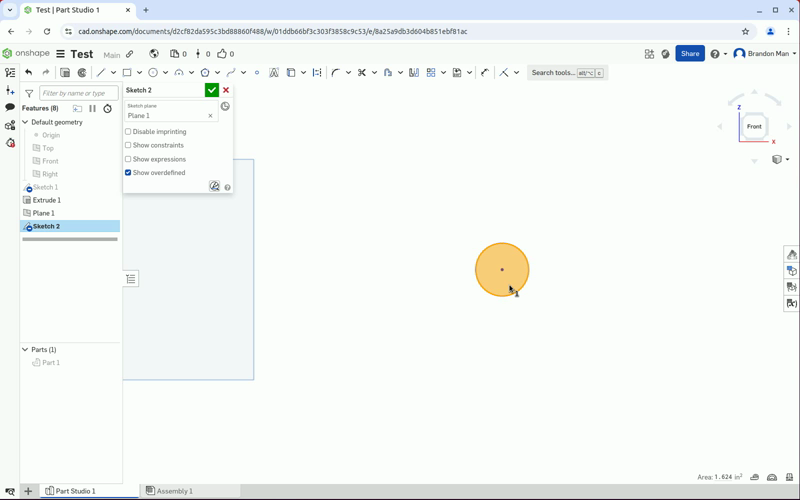
scroll(-6)
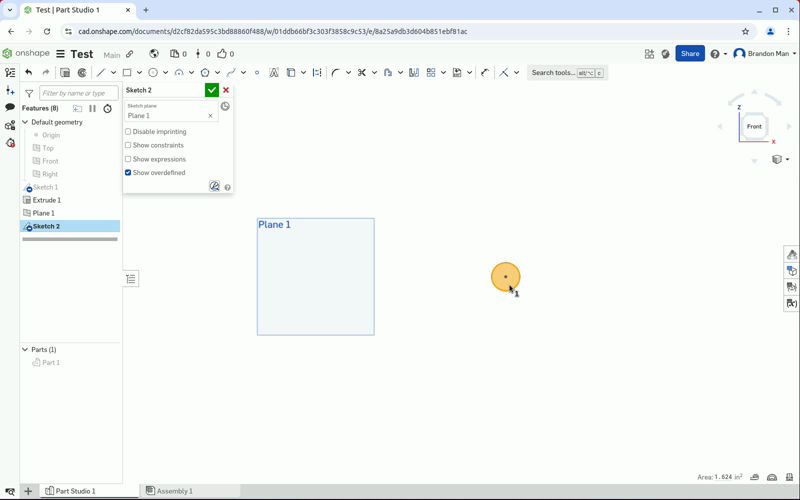
scroll(-6)
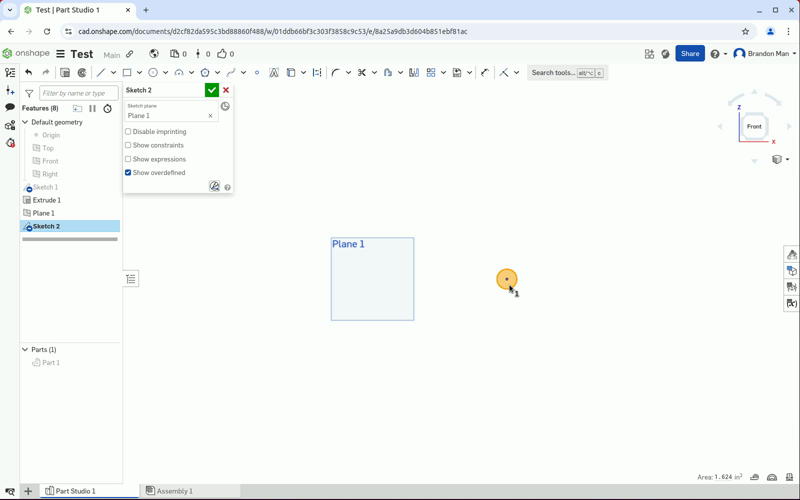
scroll(-6)
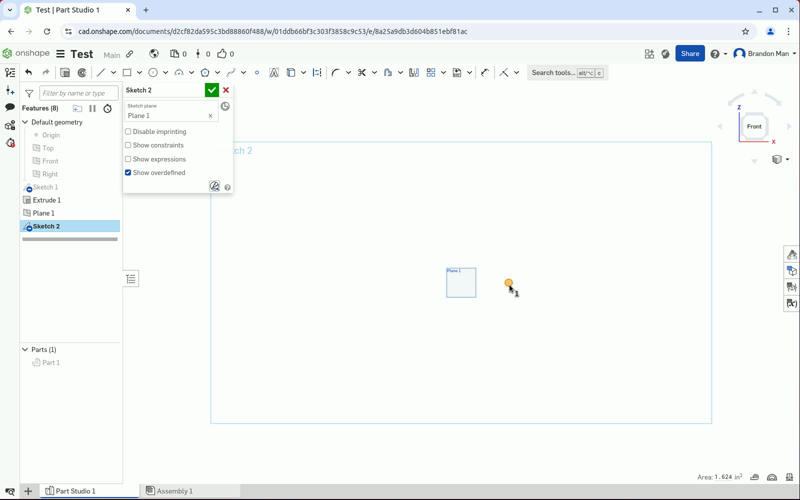
mouse_move(73, 352)
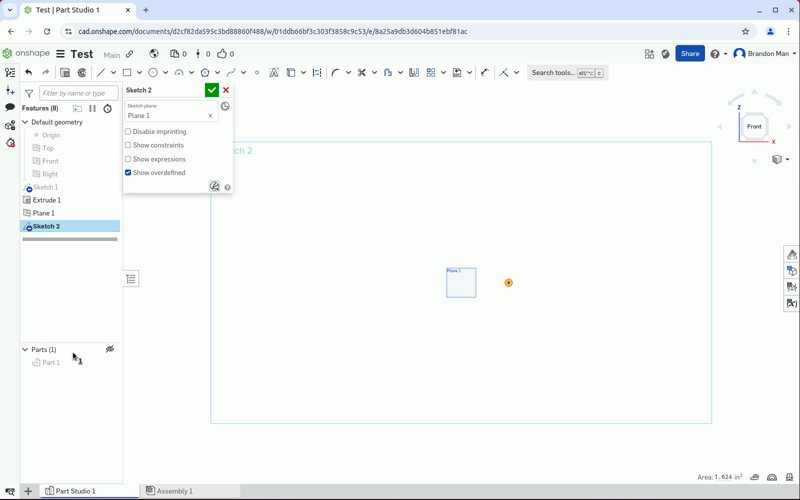
key(shift+y)
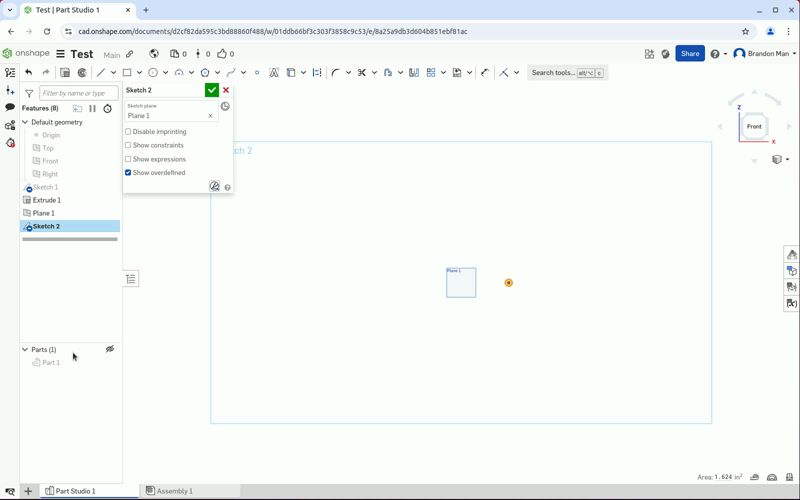
key(shift+e)
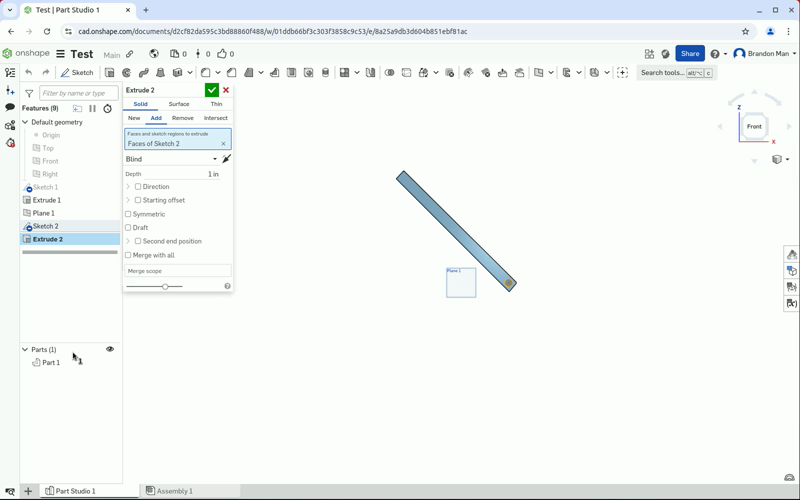
mouse_move(143, 106)
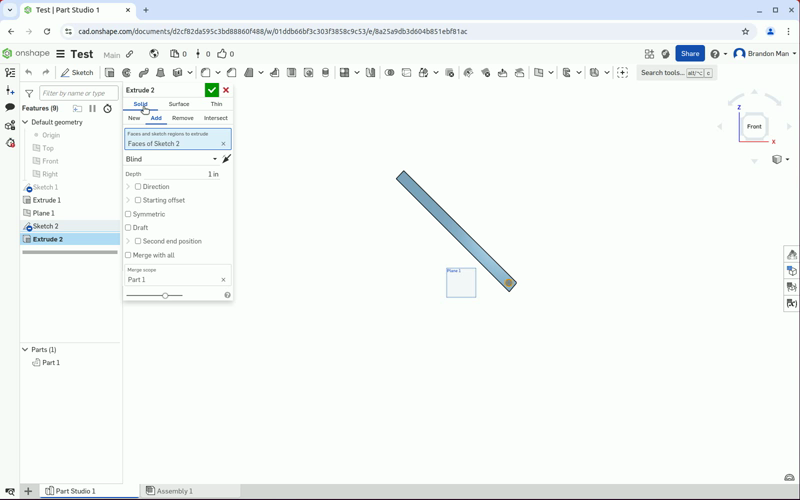
click(143, 106)
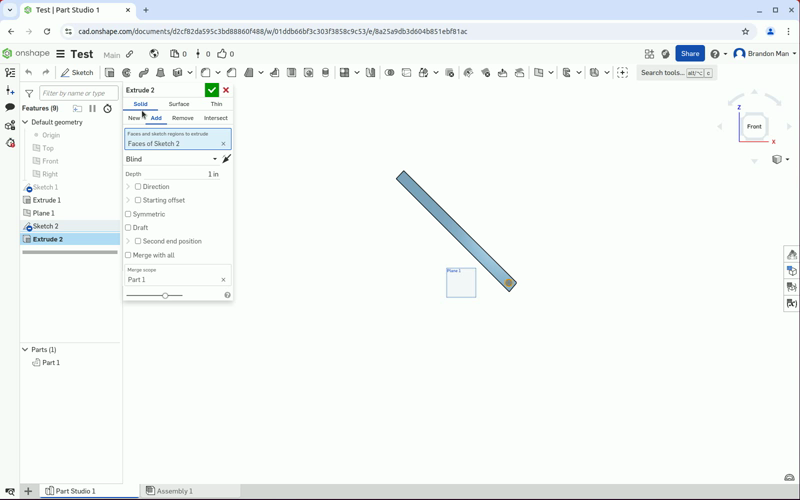
mouse_move(137, 120)
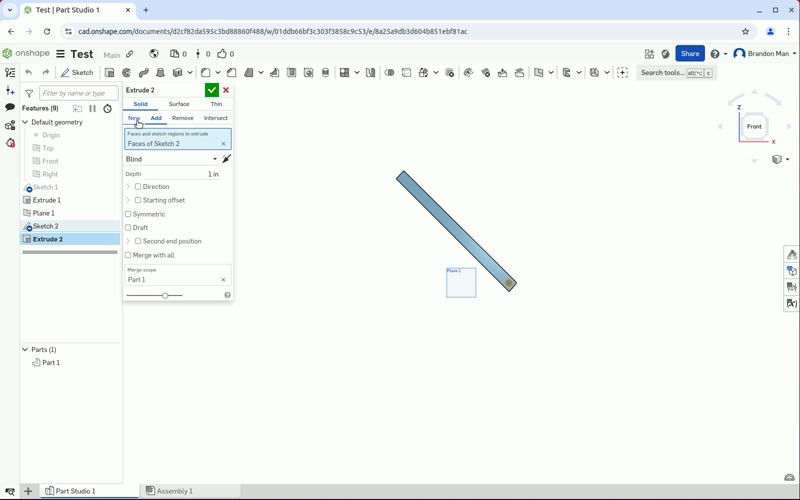
click(137, 120)
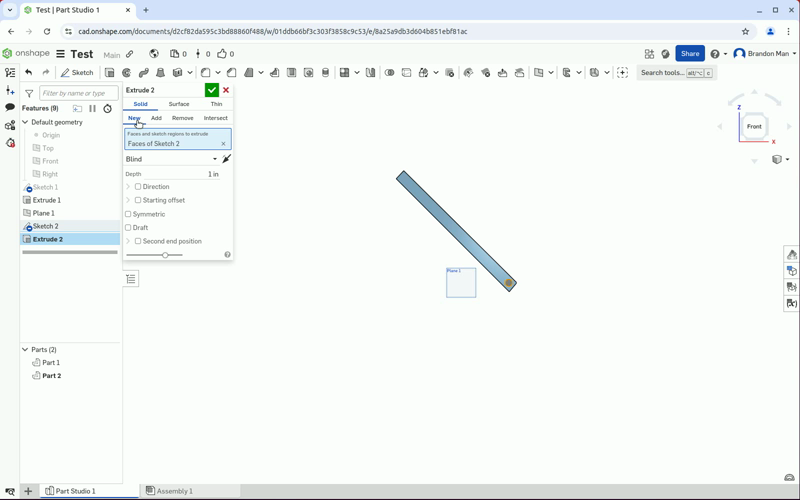
key(tab, 4)
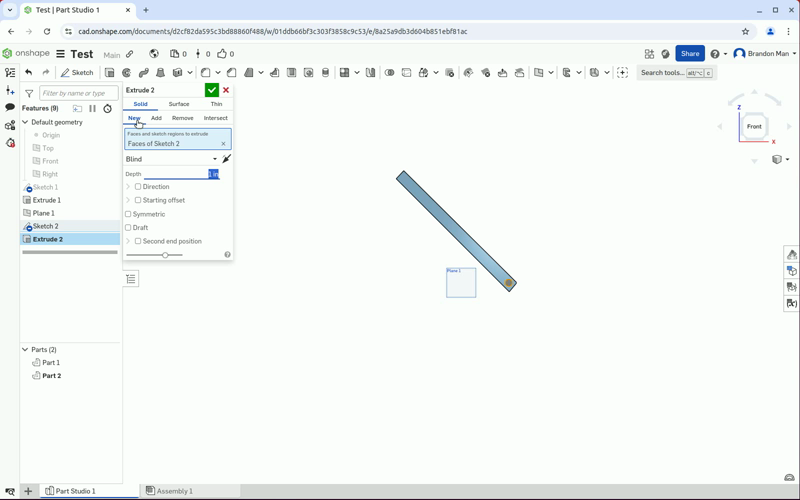
text(0.241)
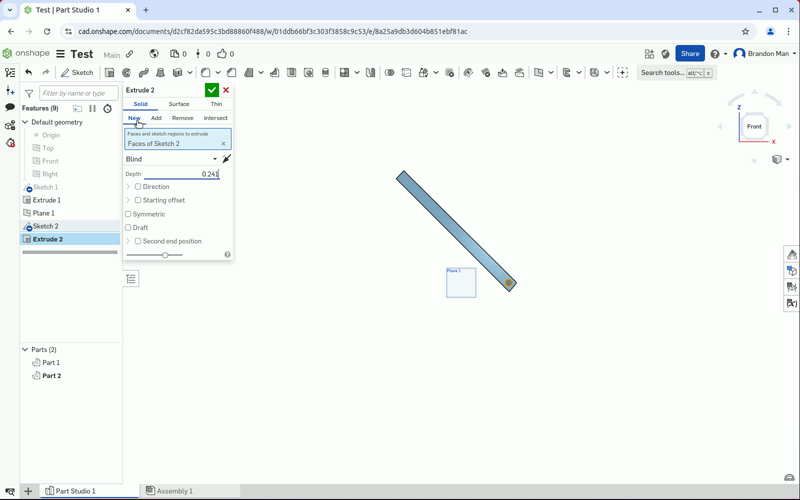
key(enter)
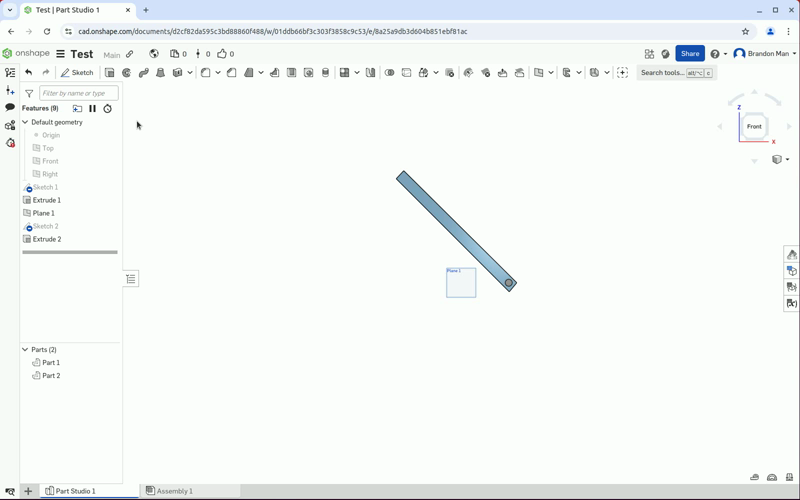
key(shift+h)
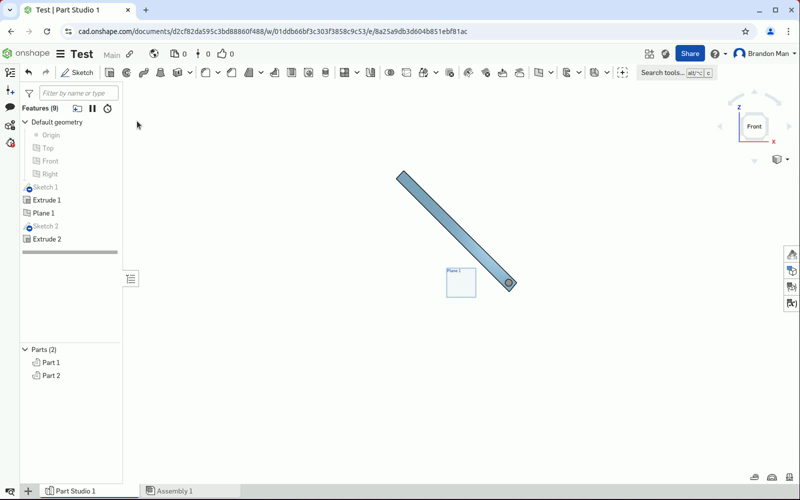
key(shift+h)
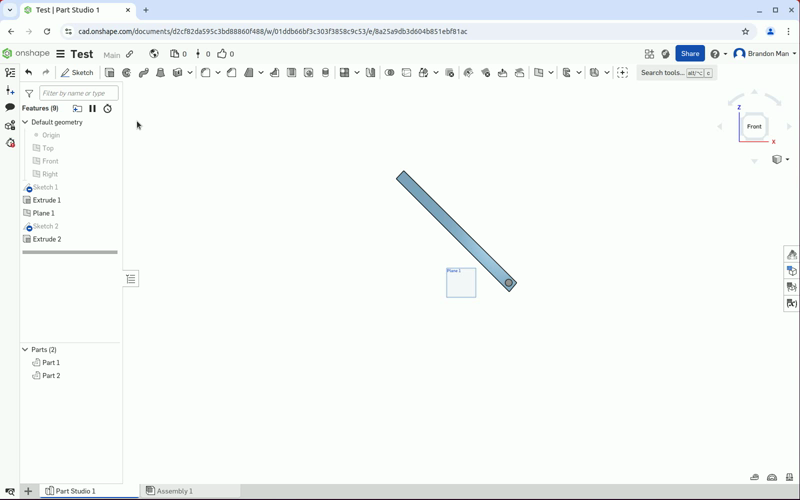
mouse_move(73, 189)
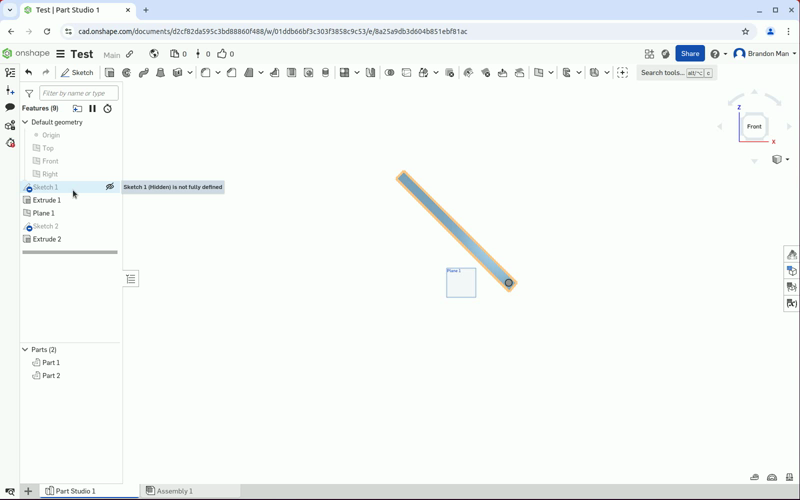
click(73, 189)
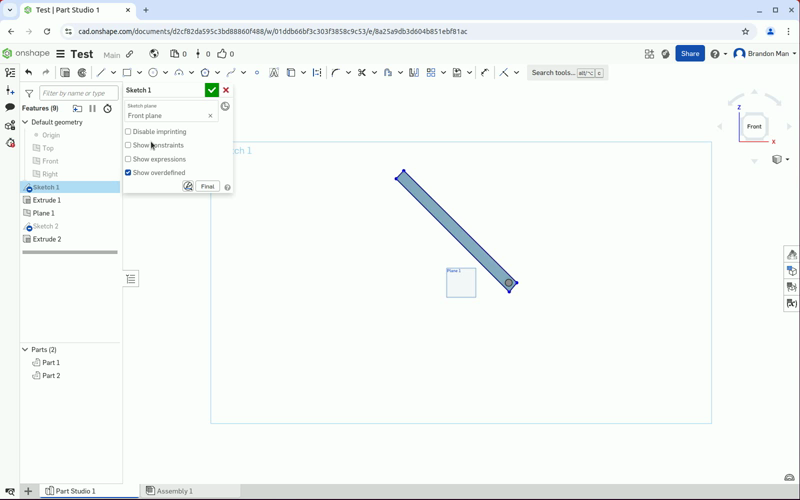
mouse_move(229, 92)
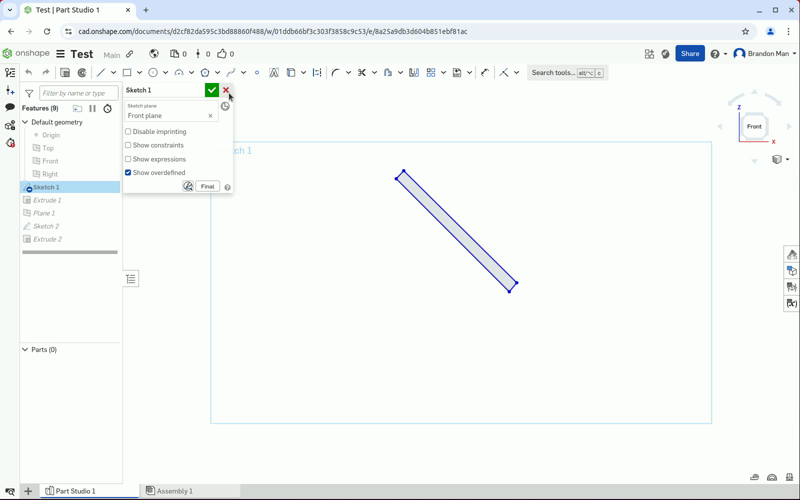
click(229, 92)
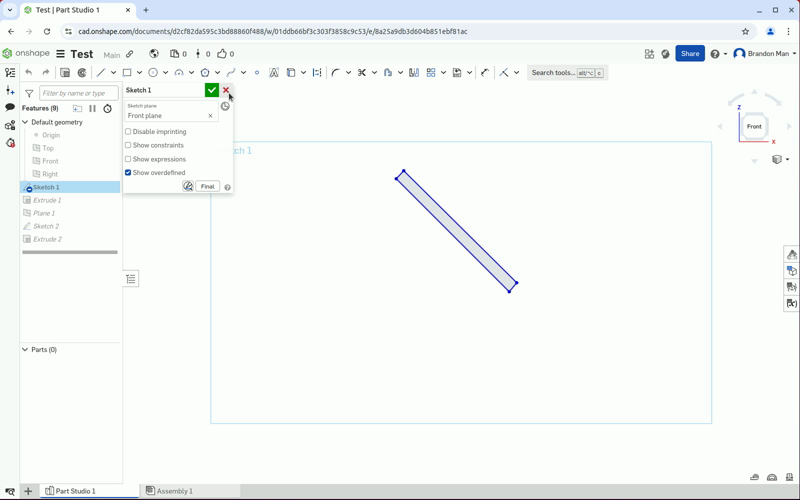
key(shift+s)
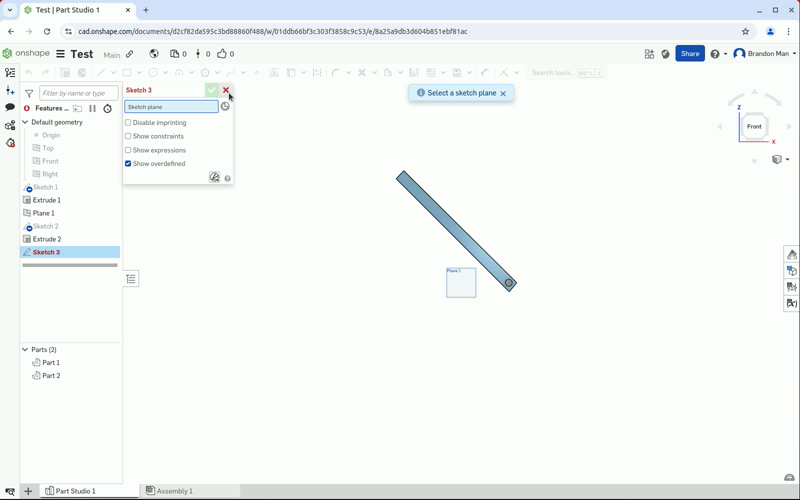
mouse_move(73, 215)
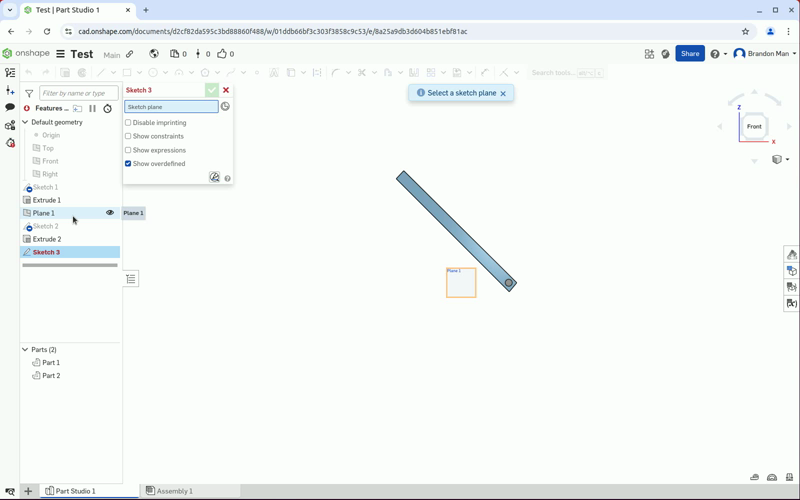
click(73, 215)
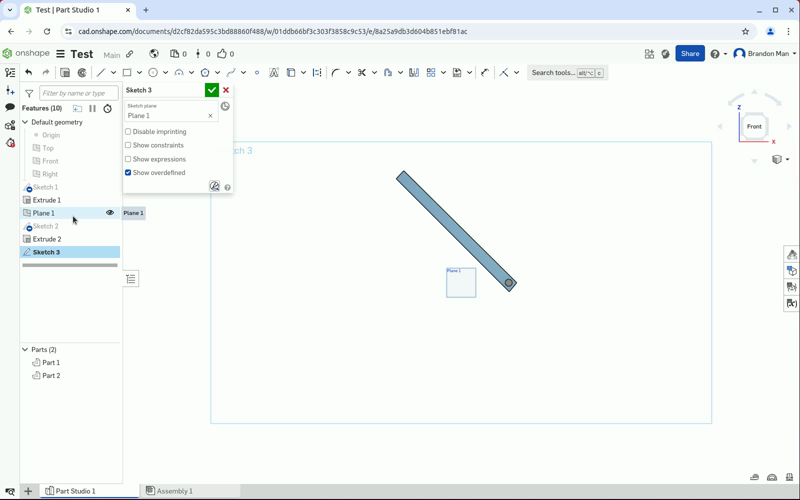
mouse_move(73, 352)
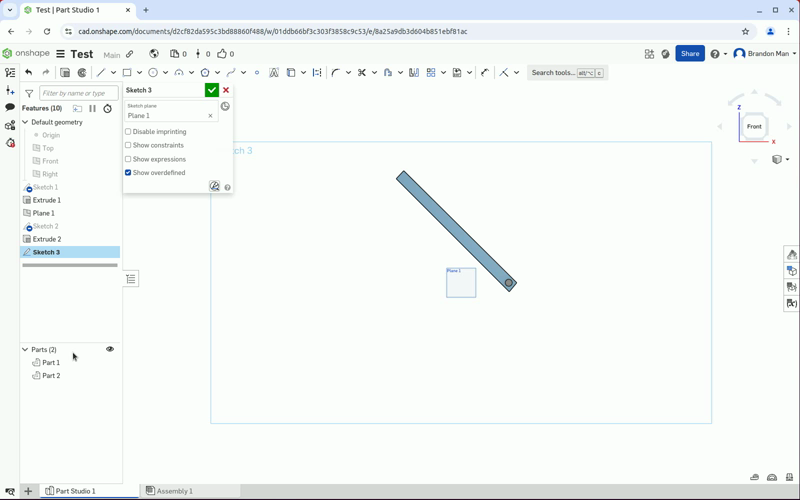
key(y)
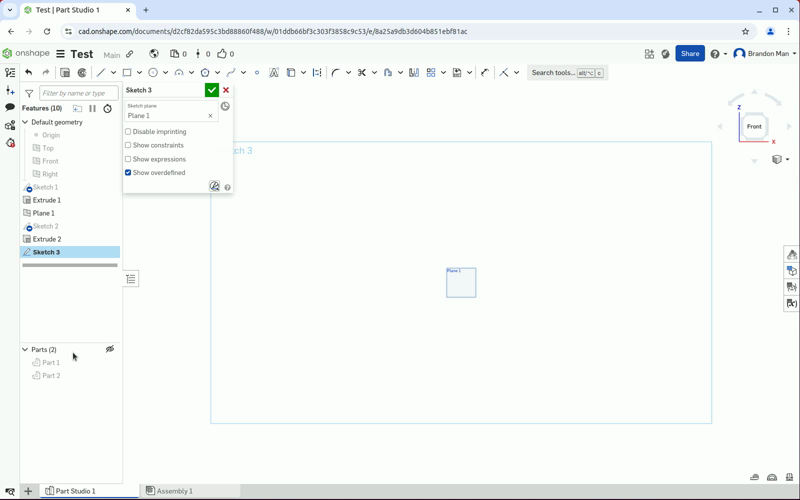
key(c)
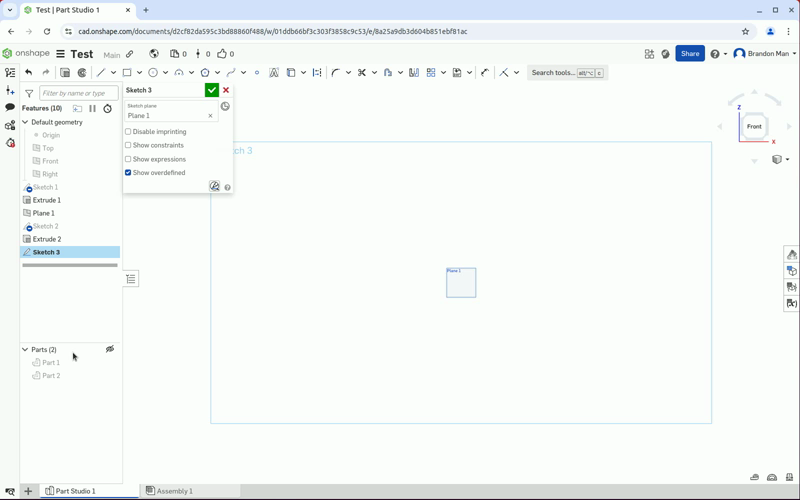
key_down(shift)
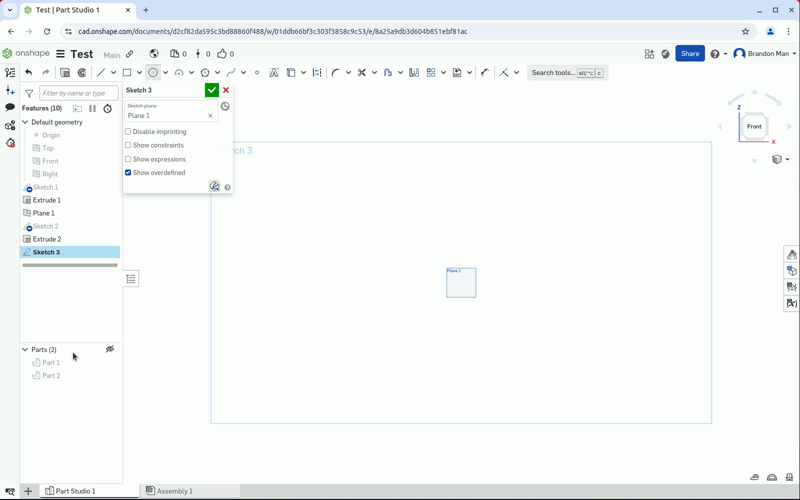
mouse_move(406, 179)
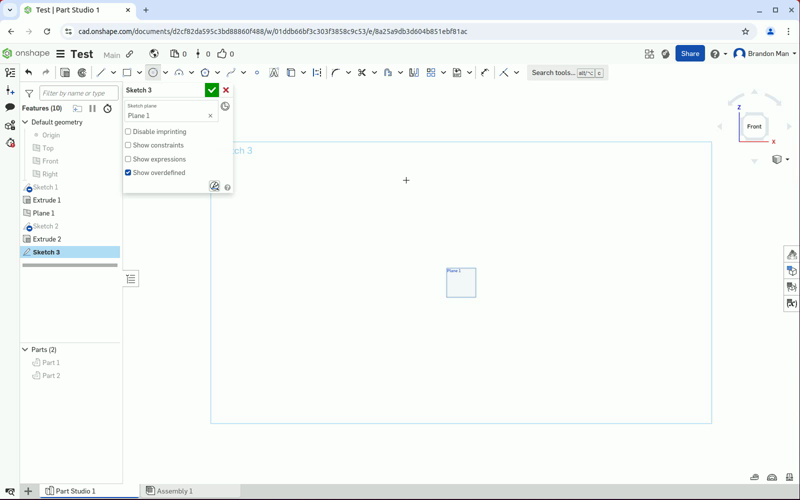
click(406, 179)
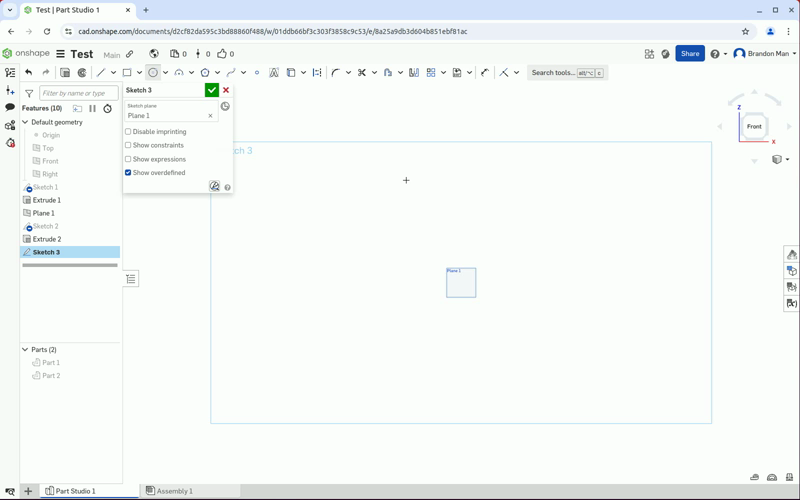
key_up(shift)
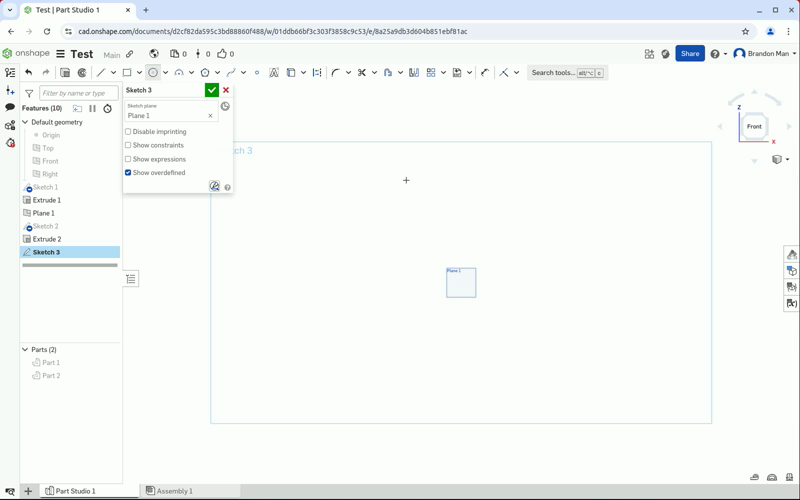
mouse_move(409, 179)
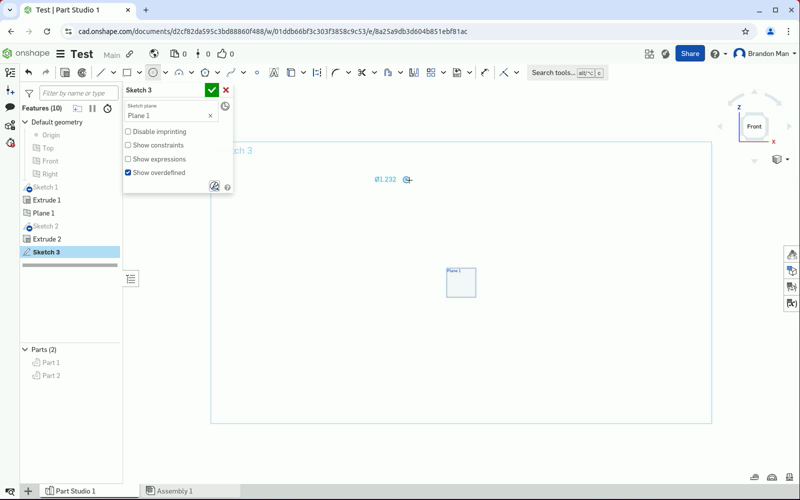
click(409, 179)
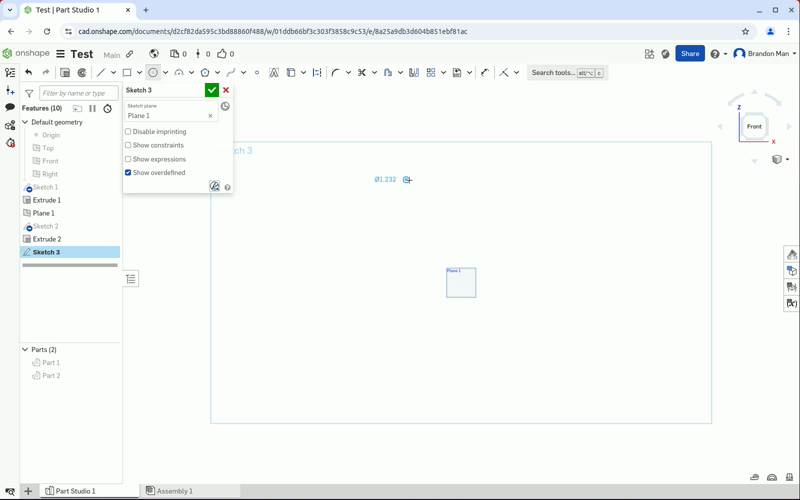
key(esc)
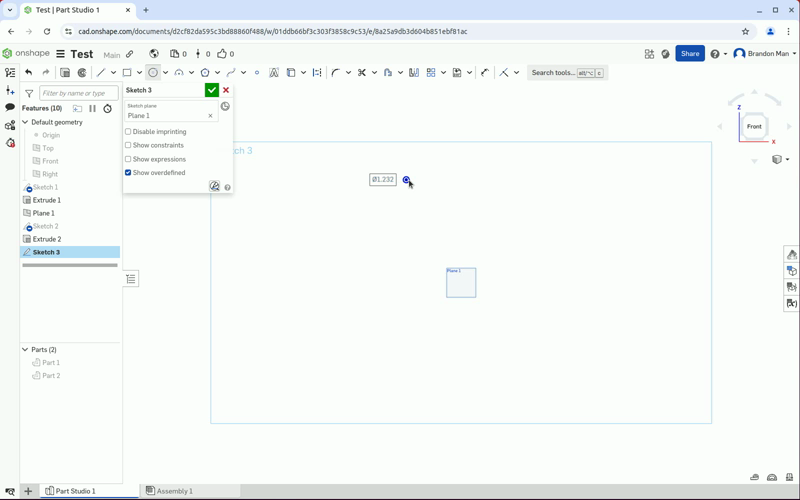
mouse_move(404, 180)
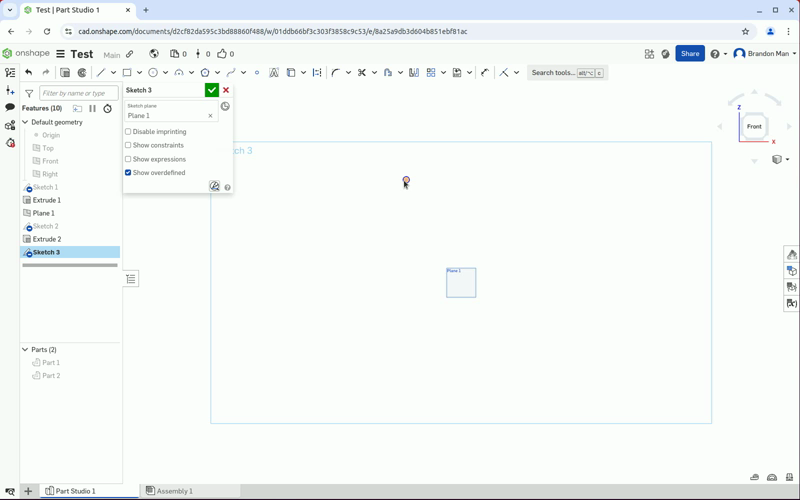
scroll(6)
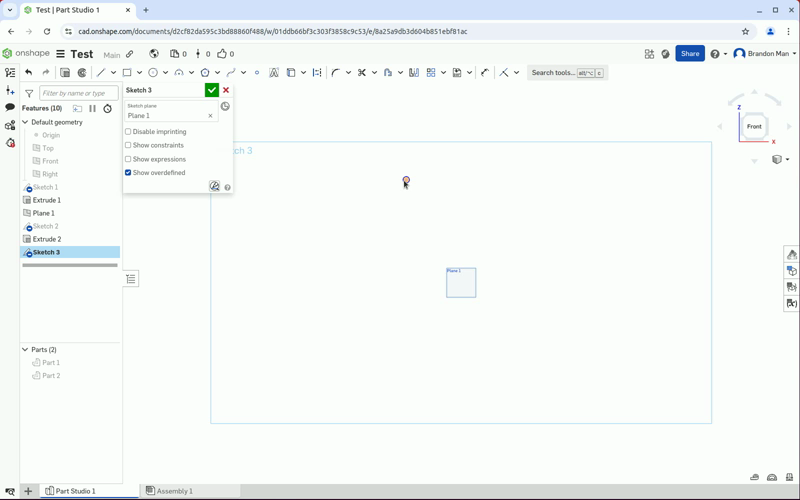
scroll(6)
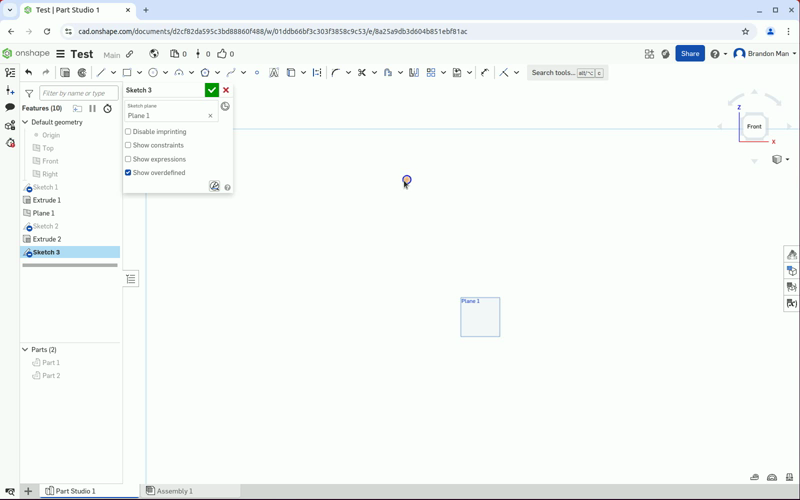
scroll(6)
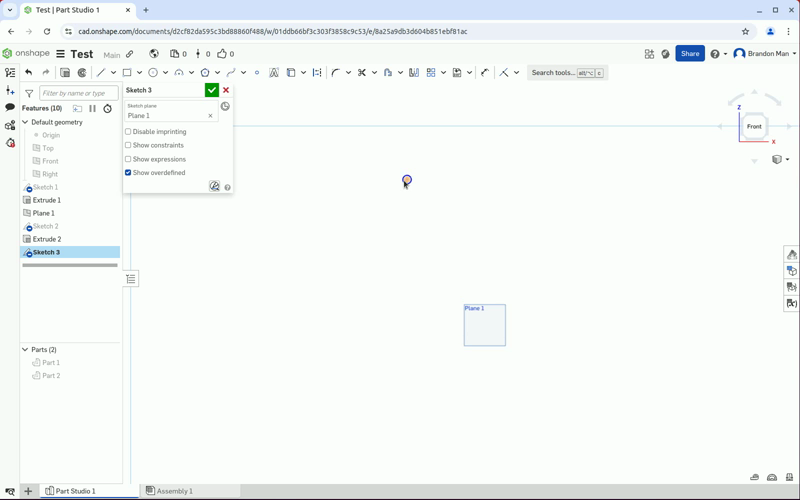
scroll(6)
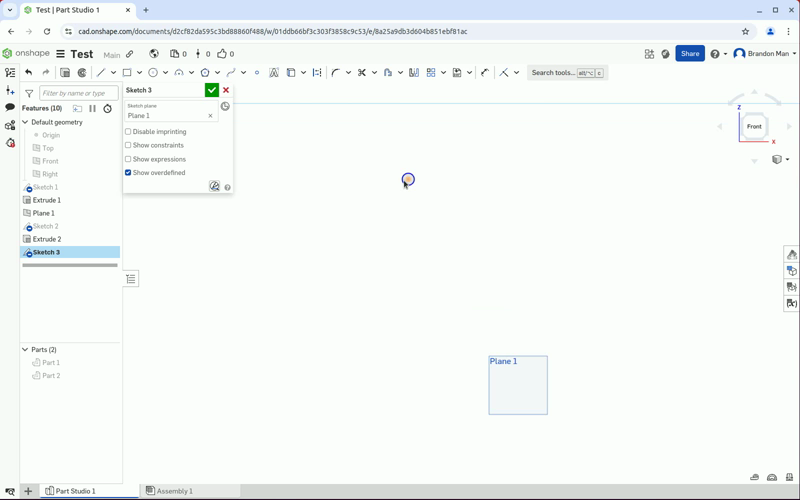
scroll(6)
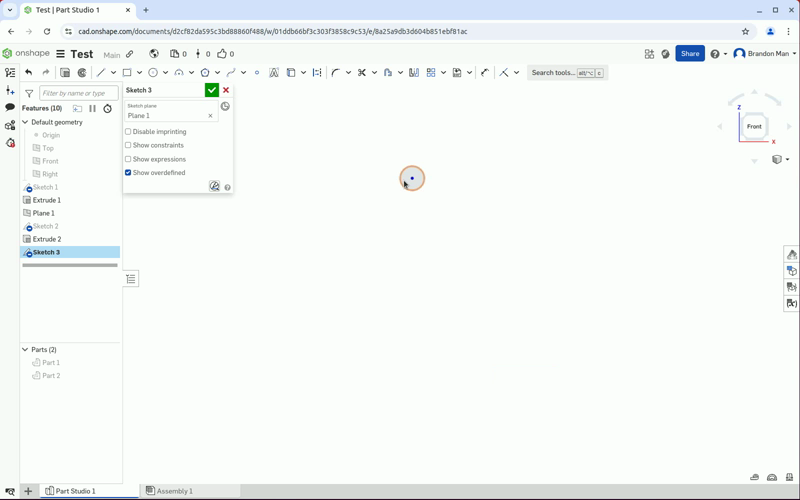
scroll(6)
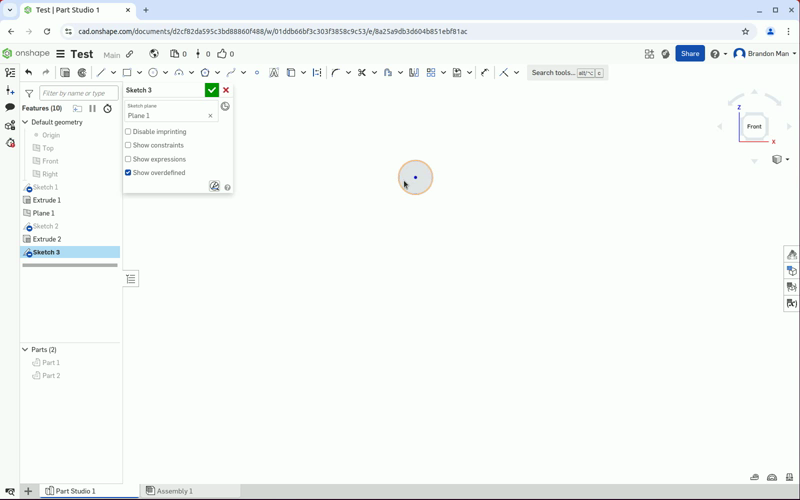
scroll(6)
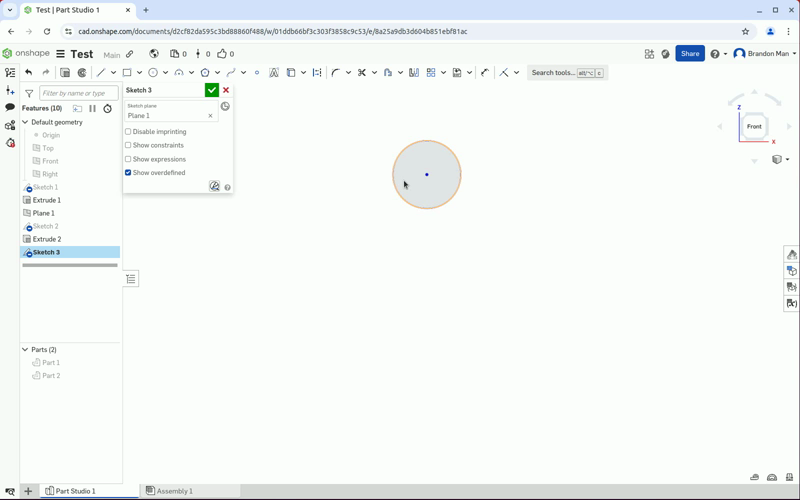
click(404, 180)
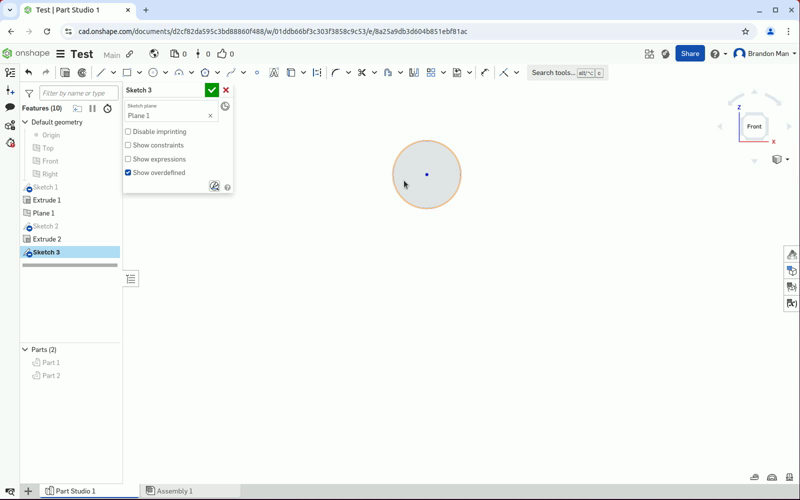
scroll(-6)
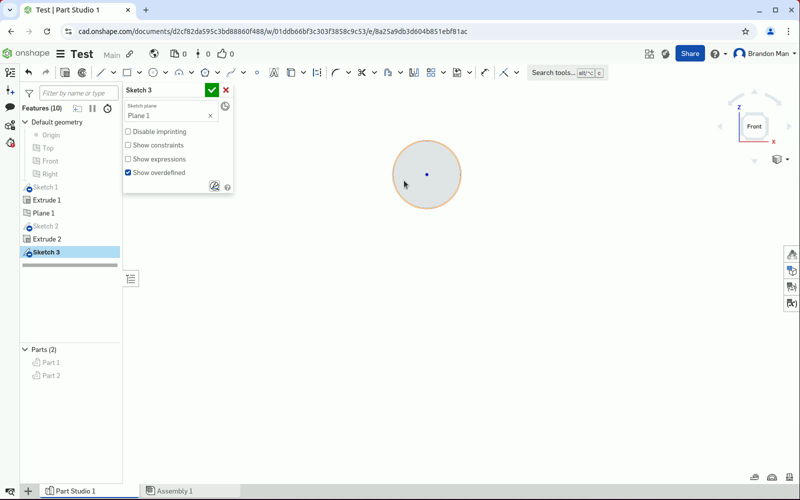
scroll(-6)
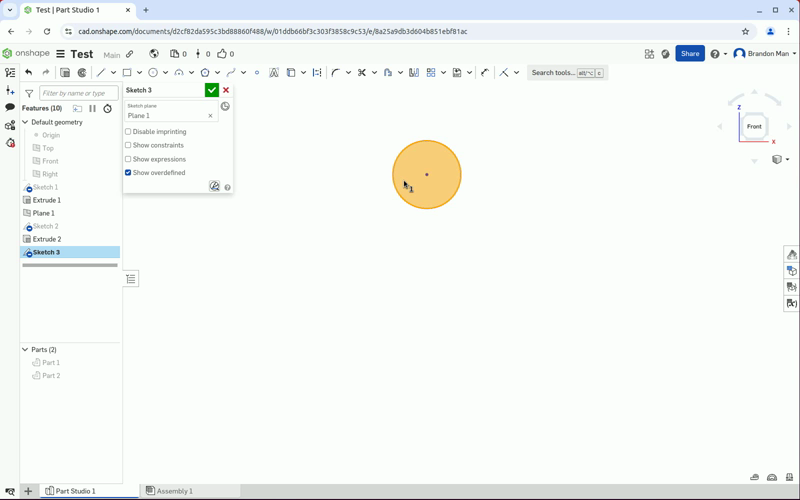
scroll(-6)
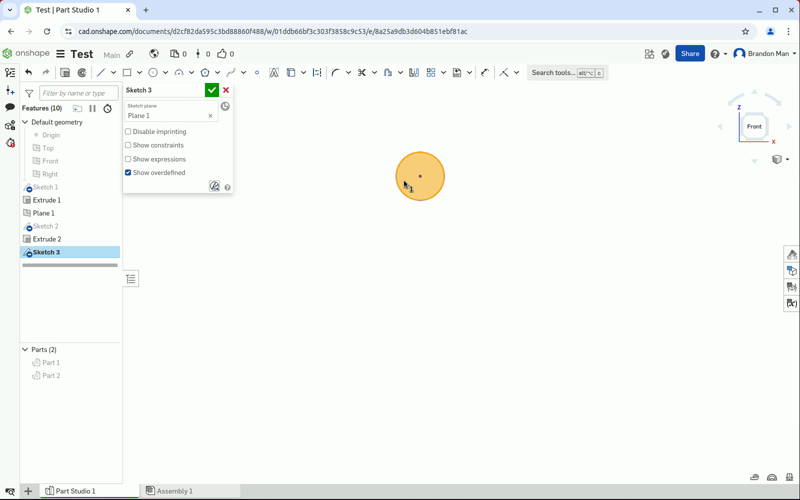
scroll(-6)
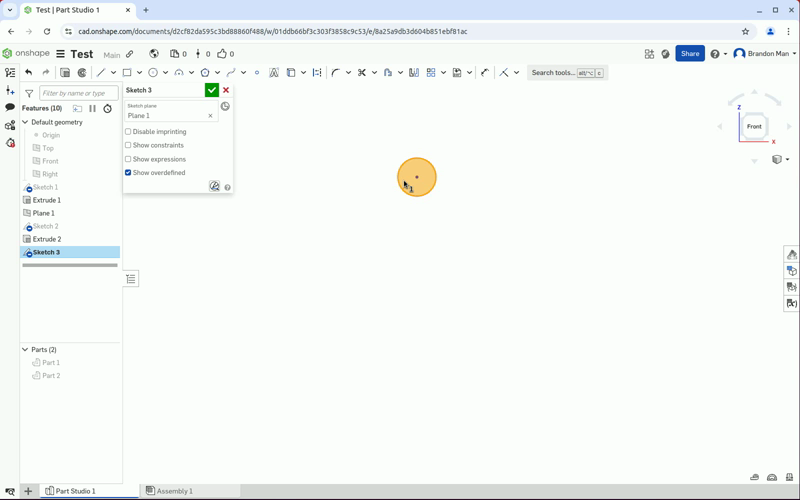
scroll(-6)
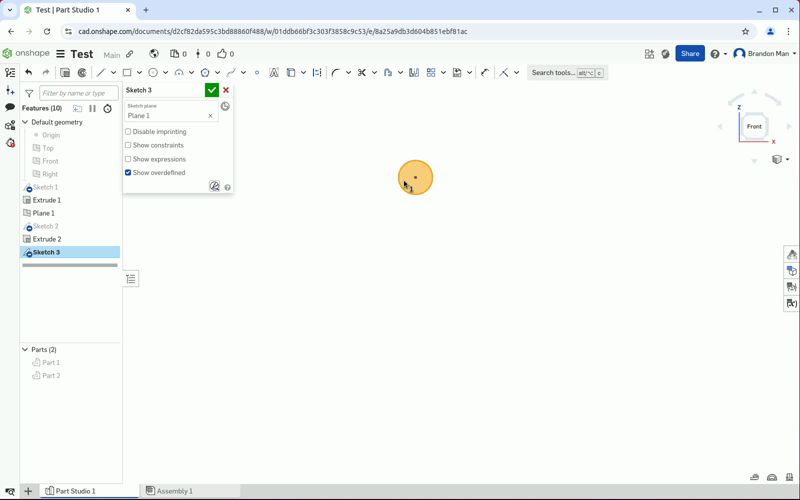
scroll(-6)
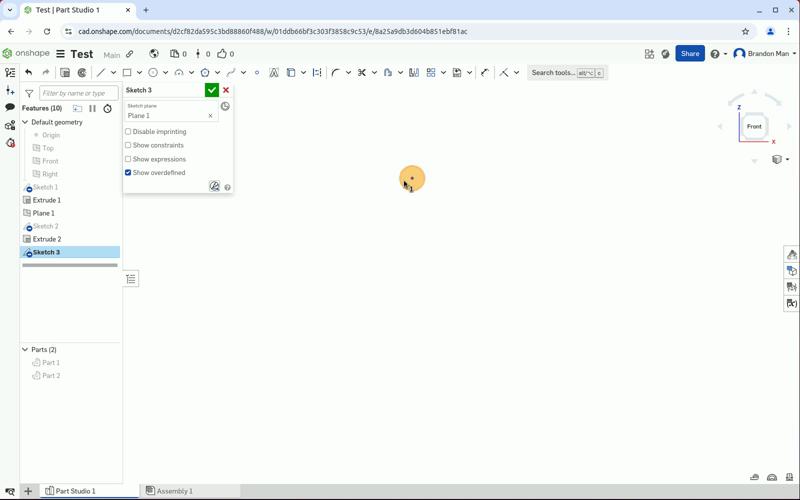
scroll(-6)
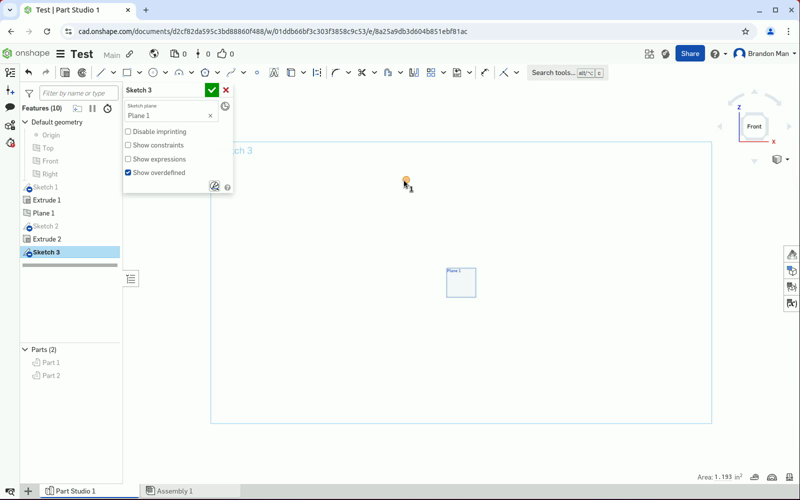
mouse_move(73, 352)
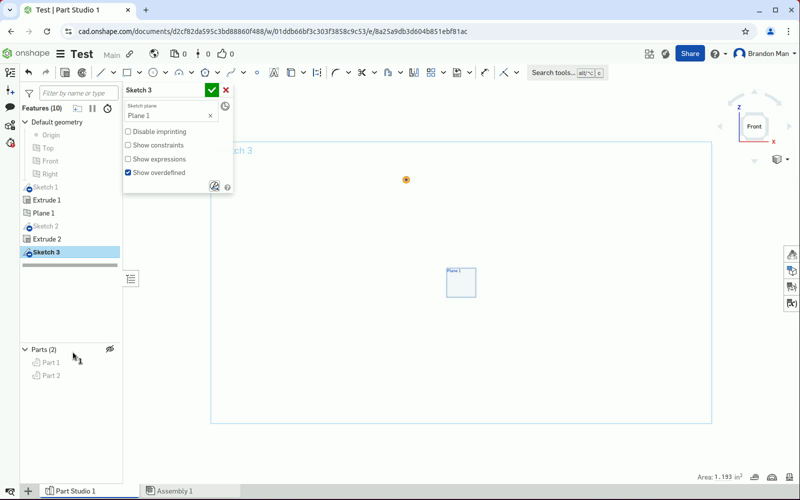
key(shift+y)
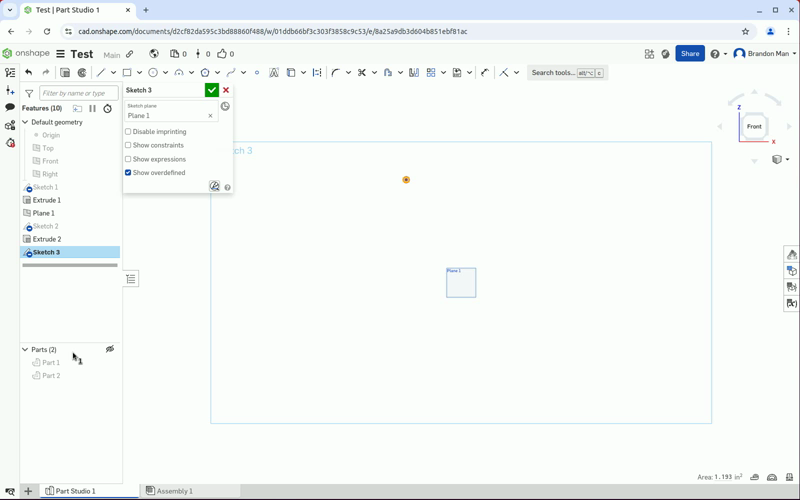
key(shift+e)
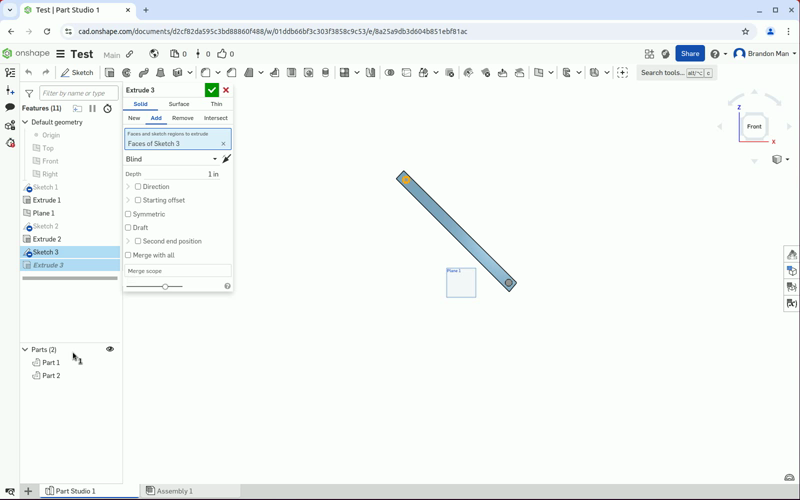
mouse_move(143, 106)
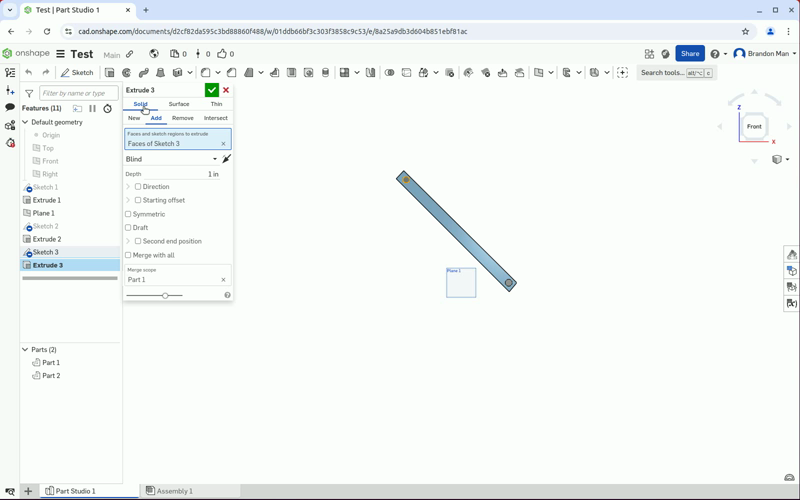
click(143, 106)
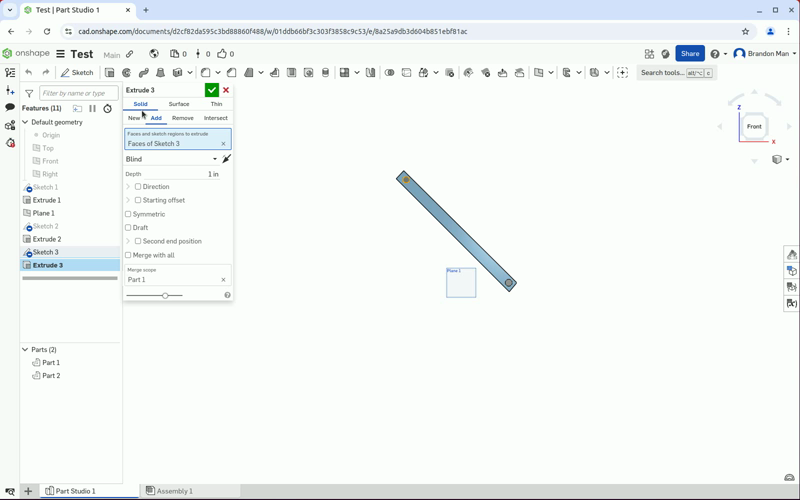
mouse_move(137, 120)
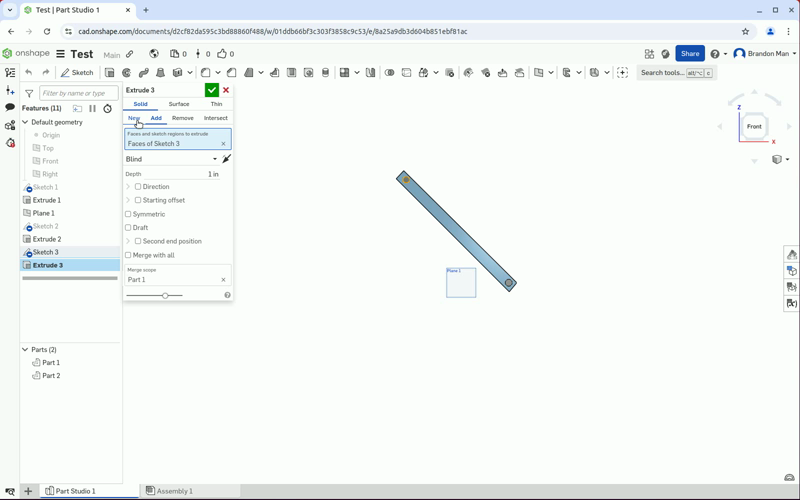
click(137, 120)
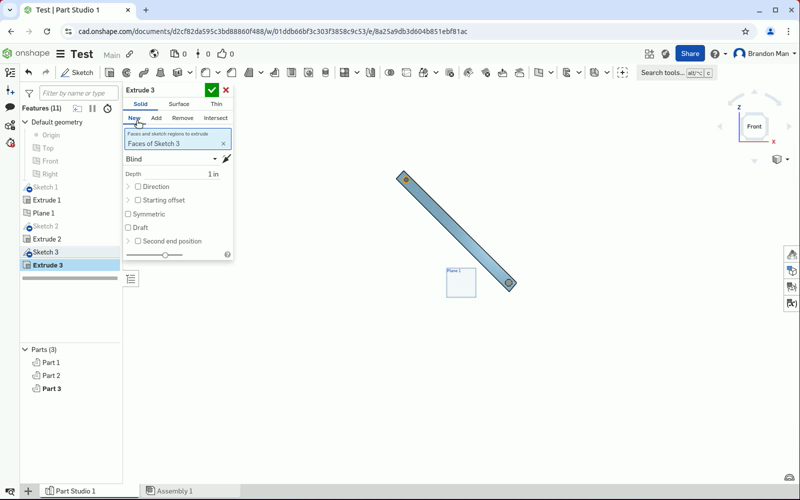
key(tab, 4)
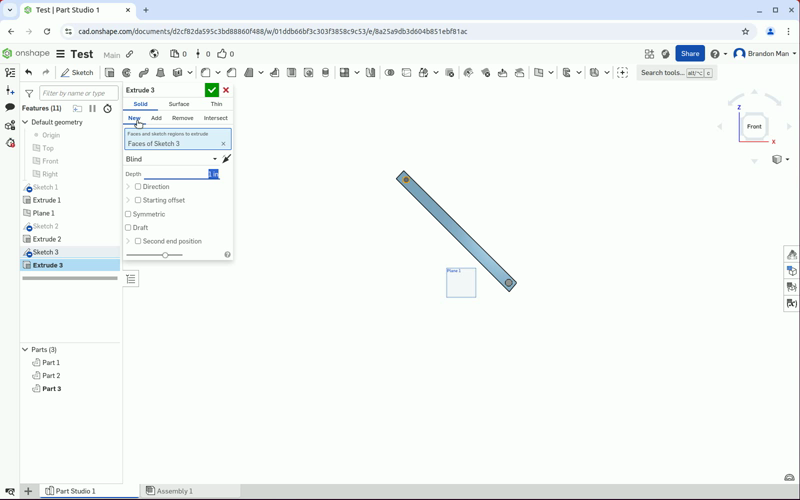
text(0.241)
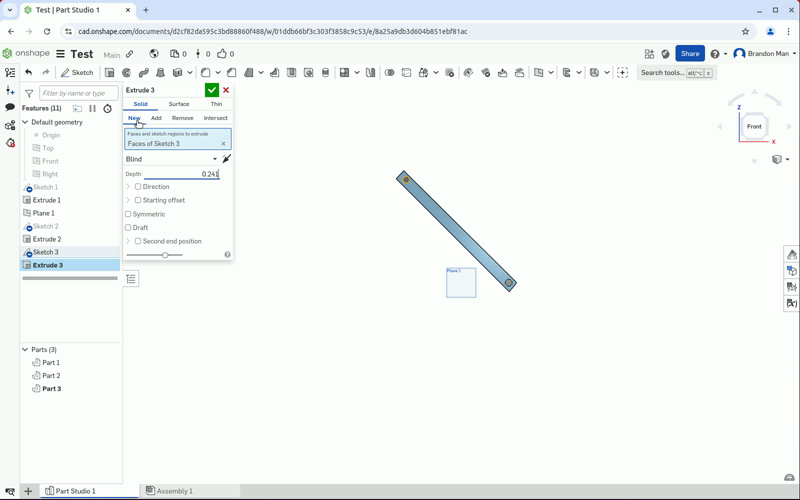
key(enter)
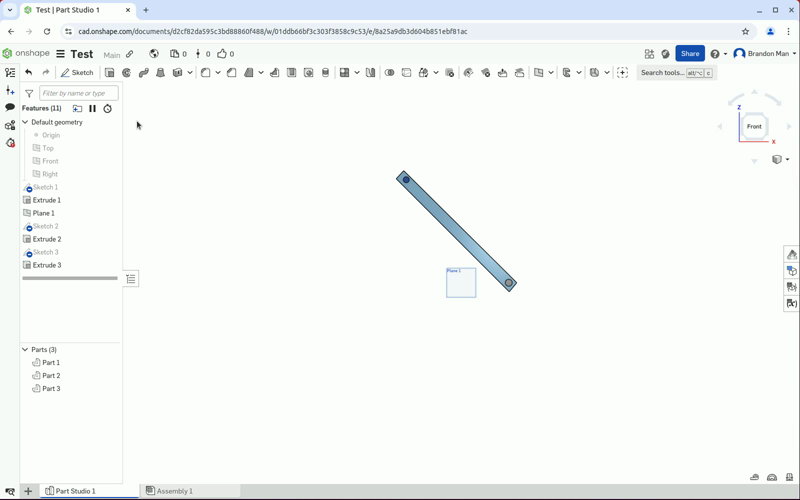
key(shift+h)
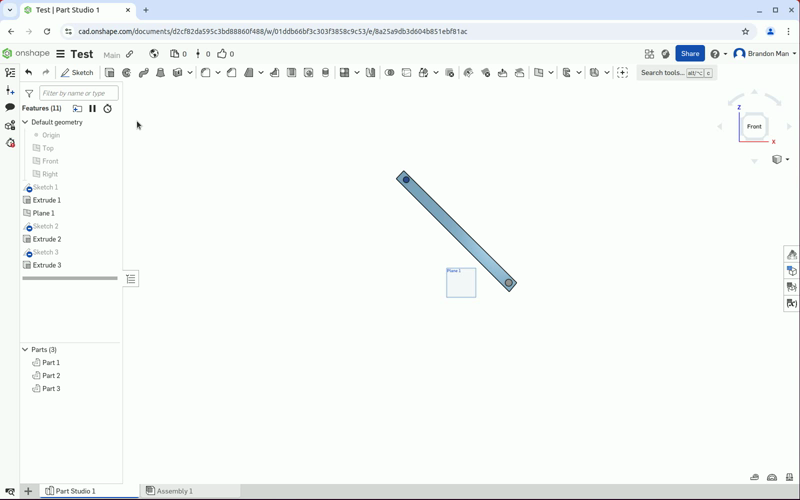
key(shift+h)
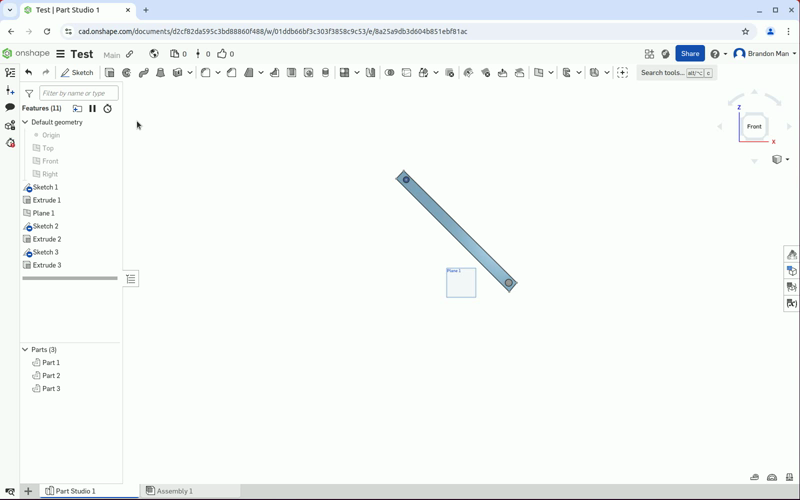
key(shift+7)
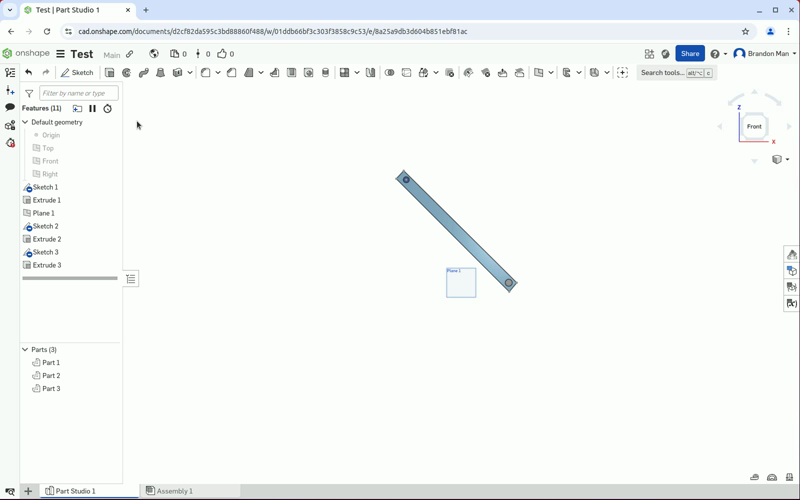
key(left, 2)
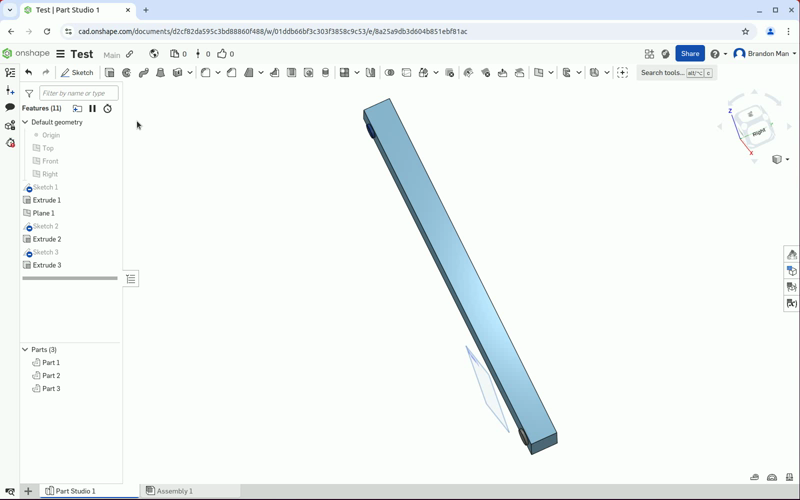
key(down, 2)
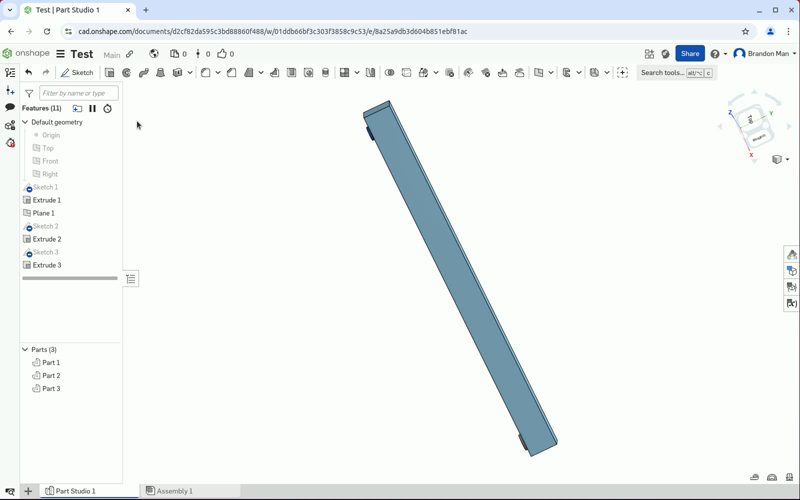
key(up, 2)
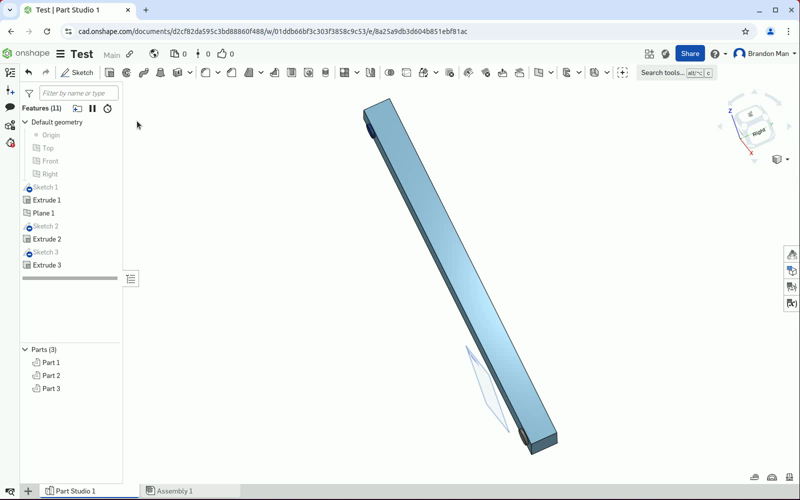
key(right, 2)
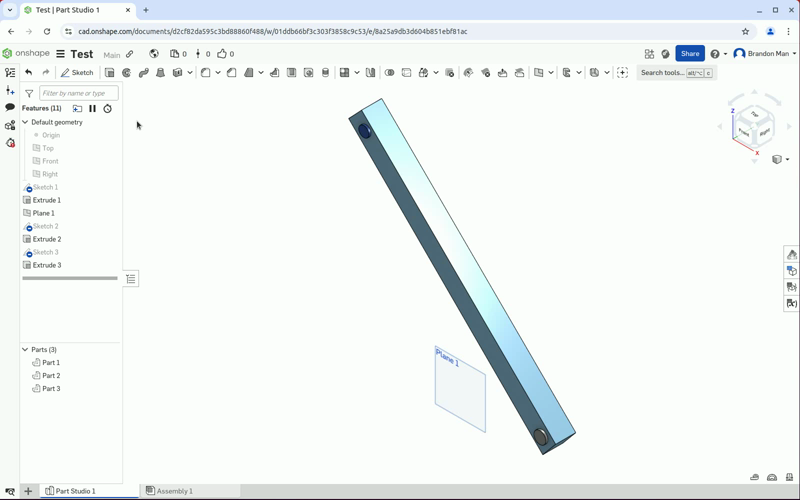
mouse_move(73, 189)
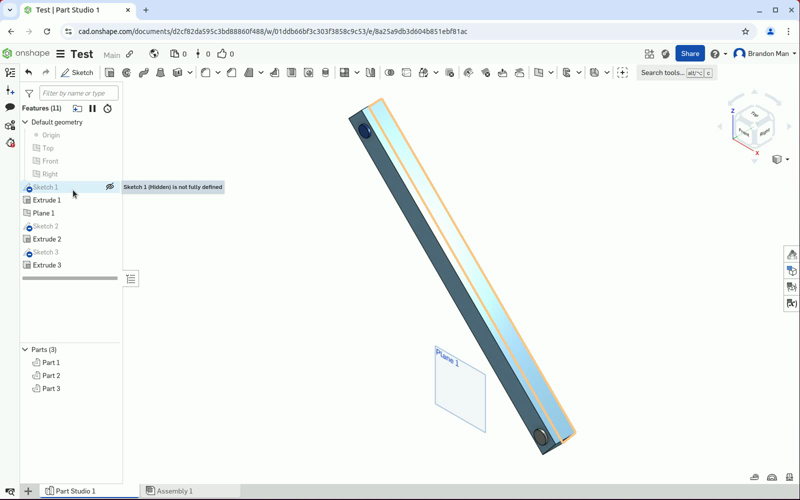
click(73, 189)